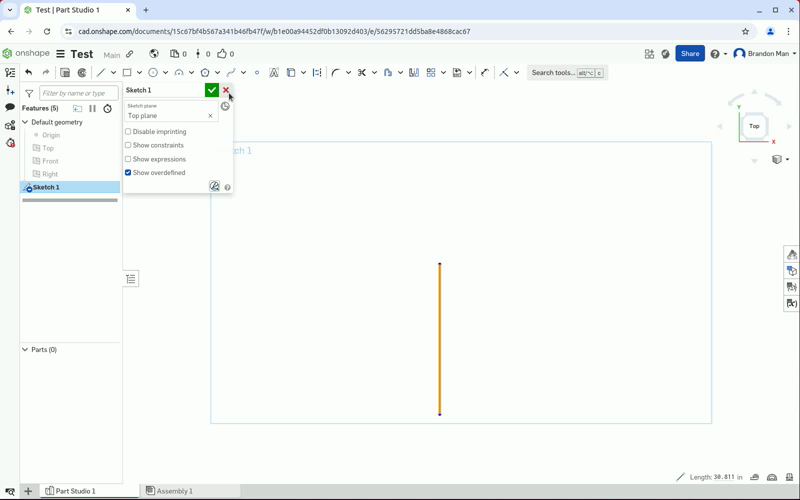
key(shift+h)
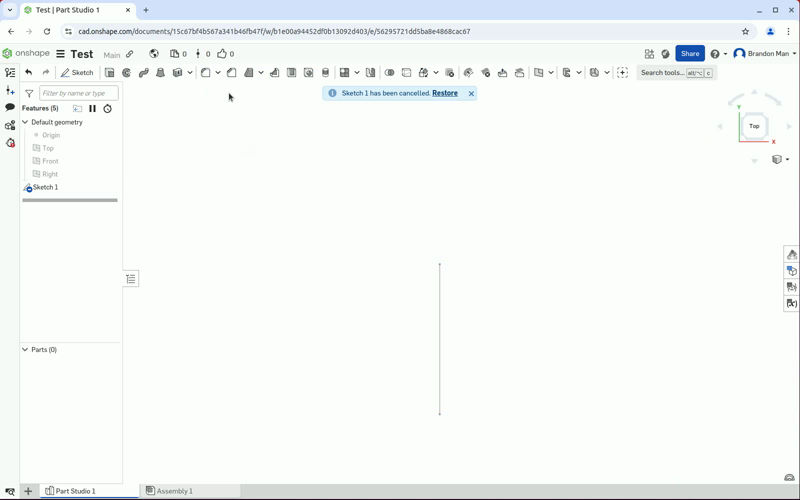
key(shift+s)
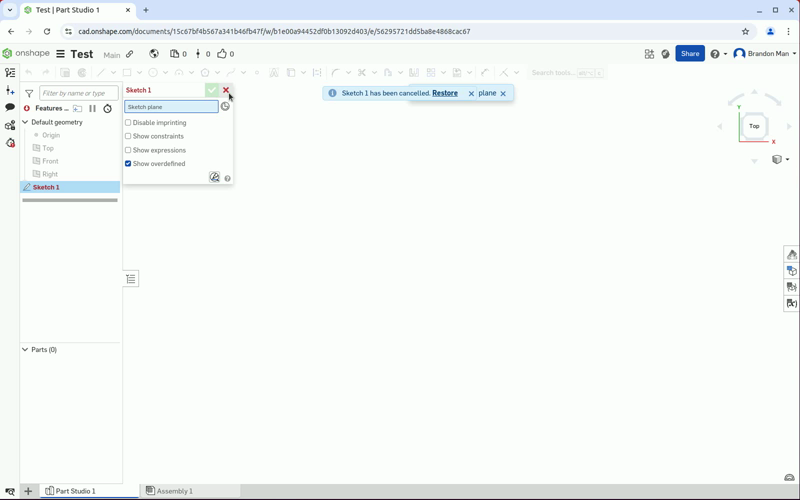
mouse_move(73, 150)
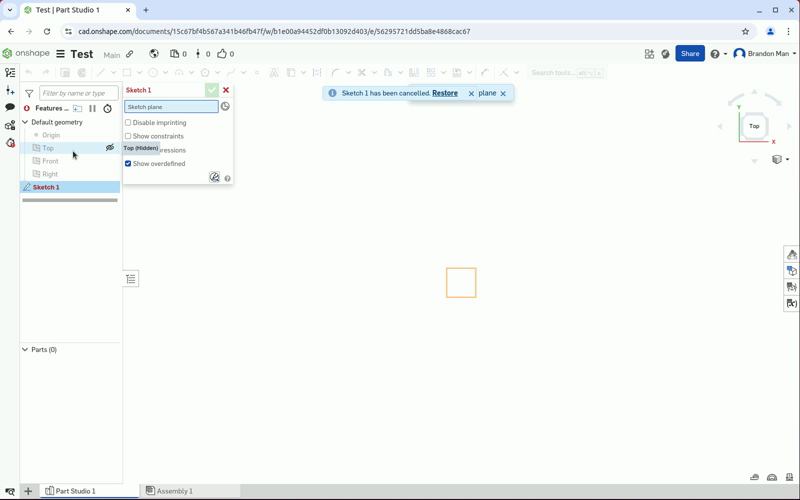
click(73, 150)
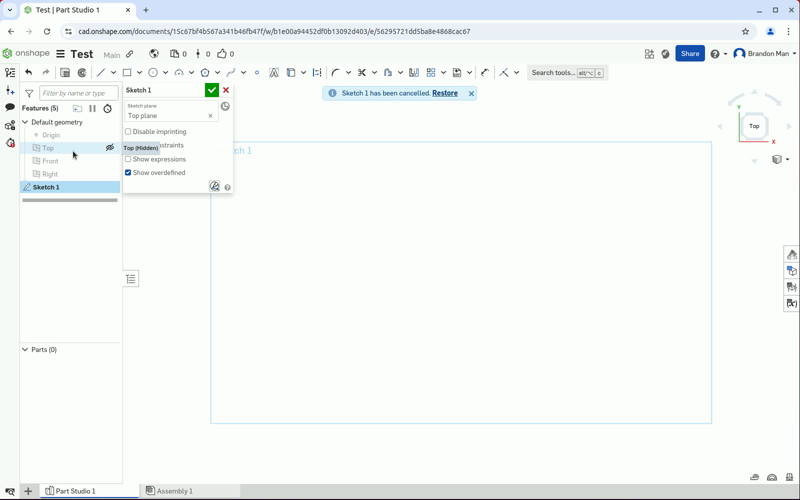
mouse_move(73, 352)
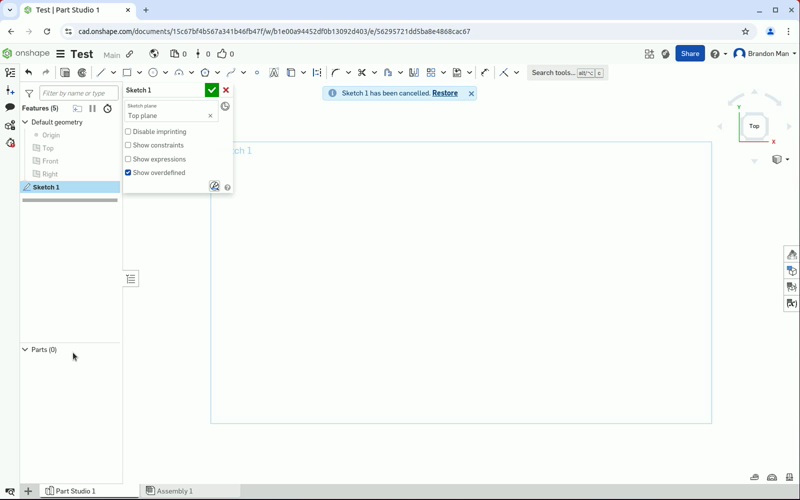
key(y)
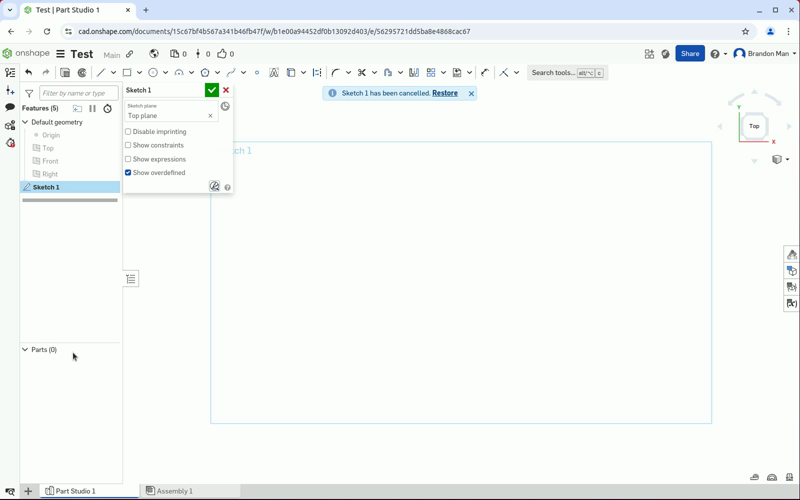
key(l)
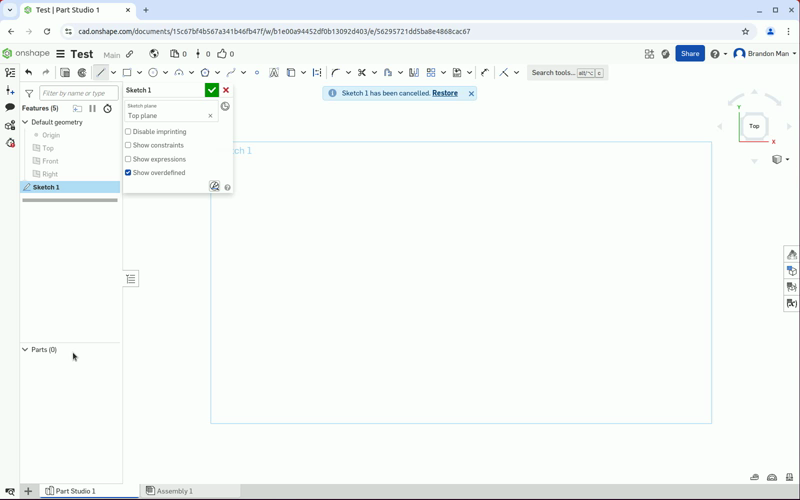
key_down(shift)
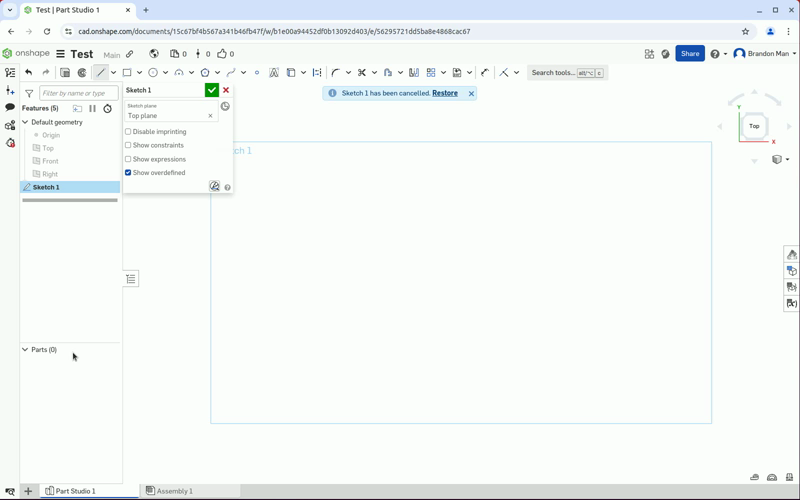
mouse_move(422, 282)
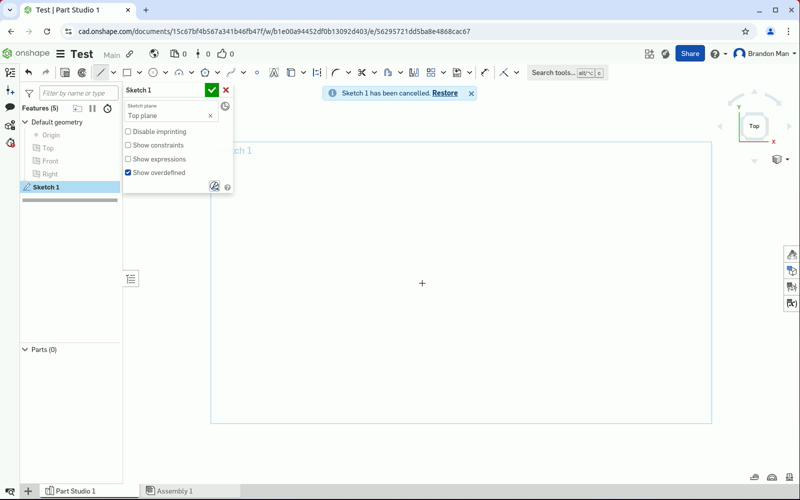
click(422, 282)
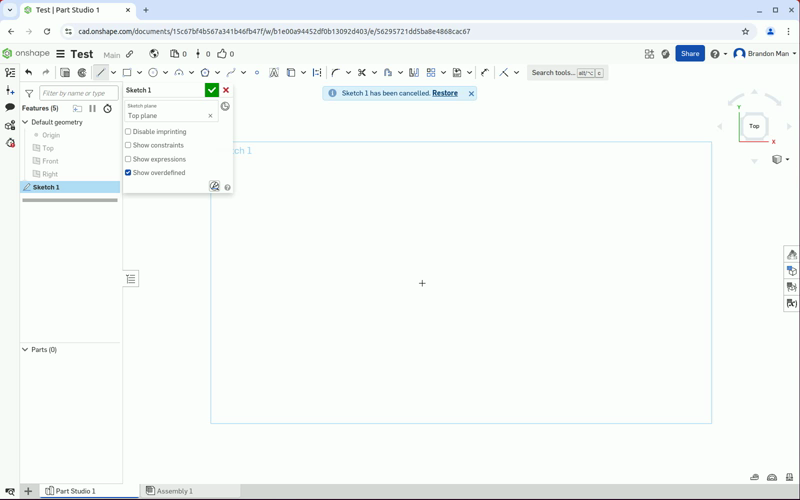
key_up(shift)
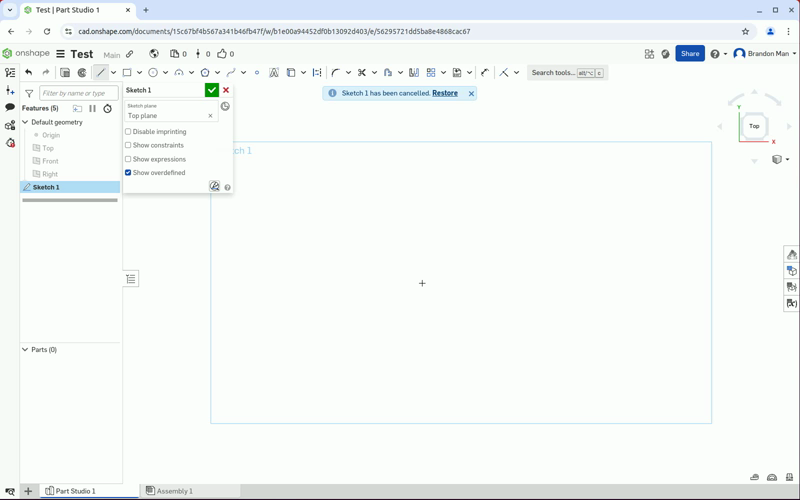
key_down(shift)
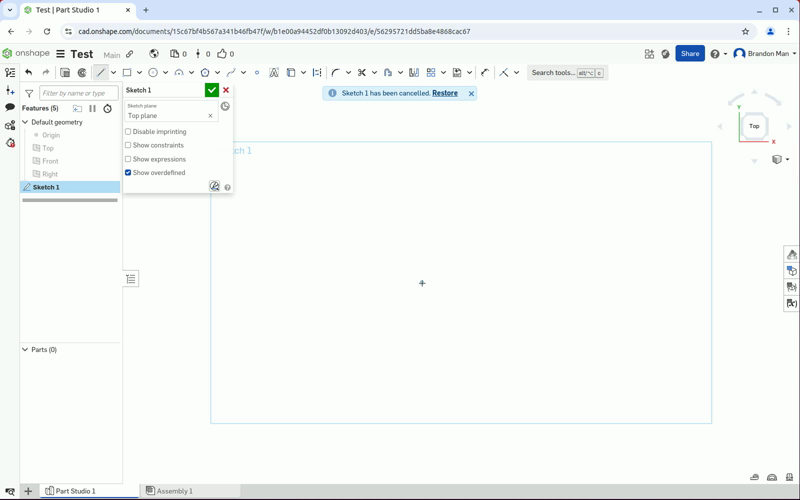
mouse_move(452, 282)
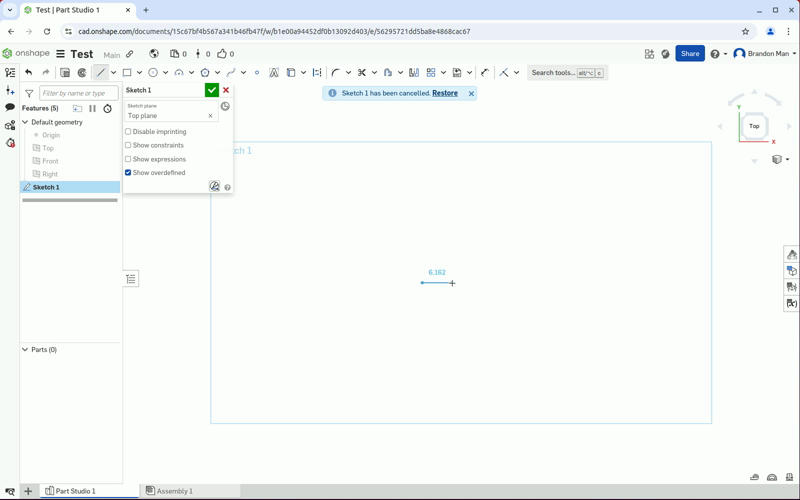
mouse_move(448, 320)
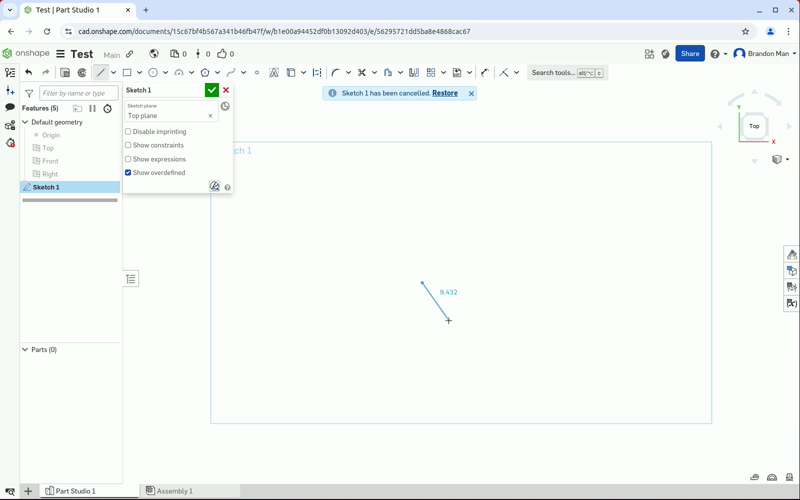
click(448, 320)
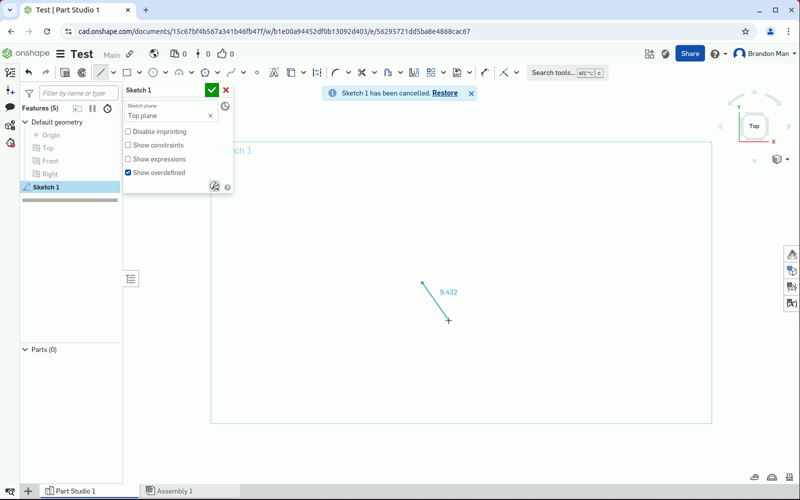
key_up(shift)
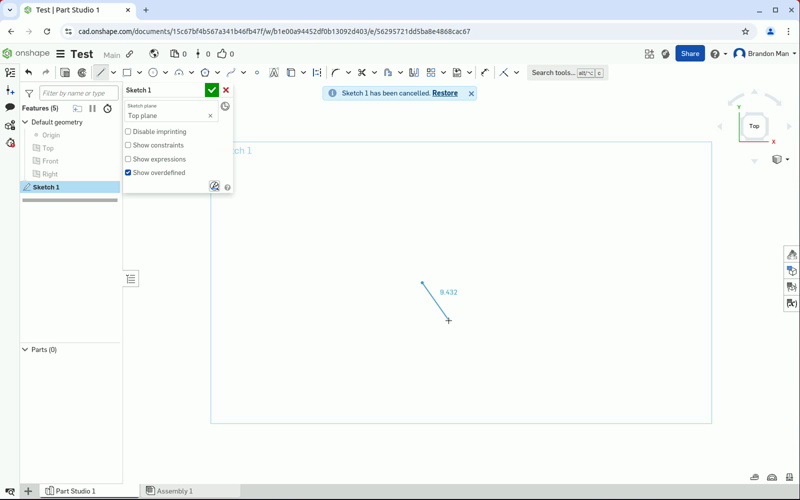
key_down(shift)
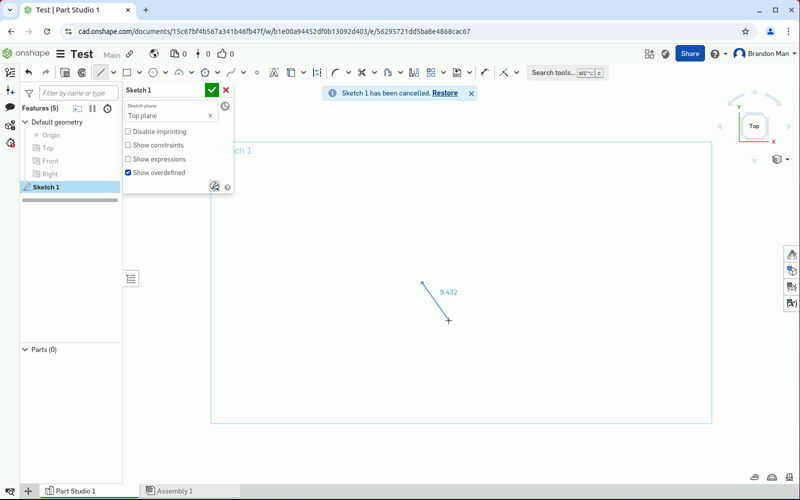
mouse_move(478, 320)
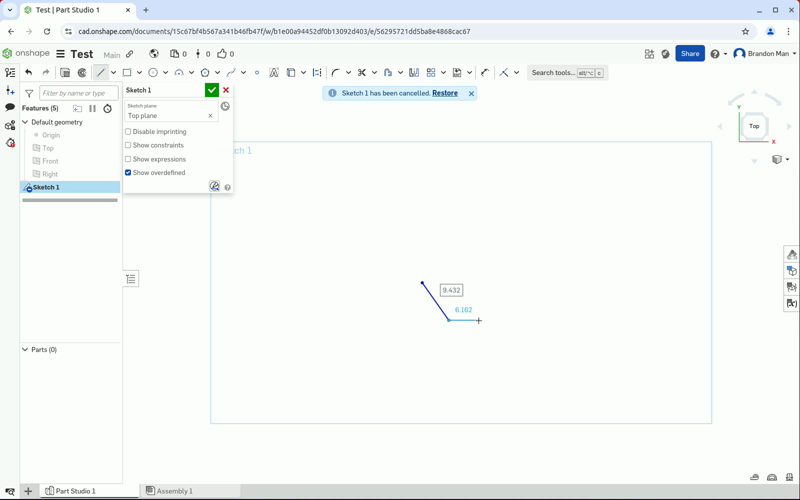
mouse_move(492, 306)
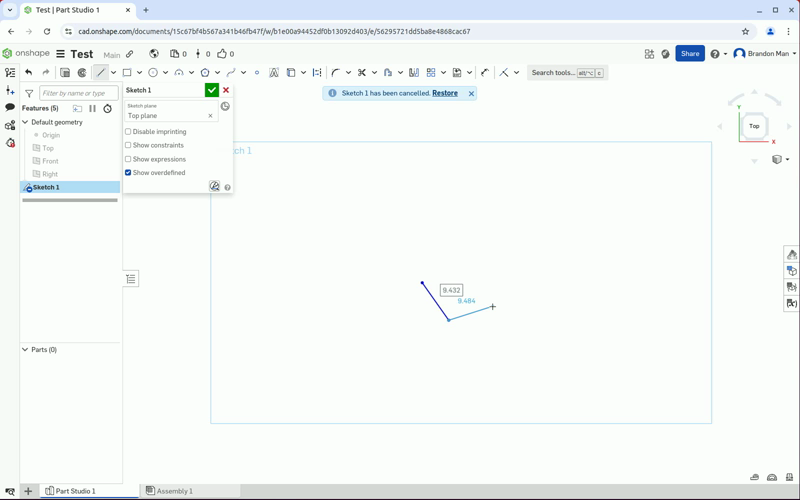
click(492, 306)
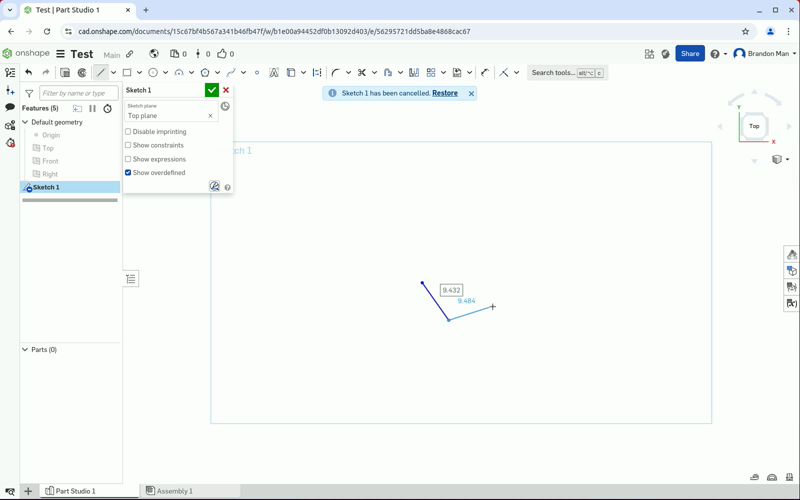
key_up(shift)
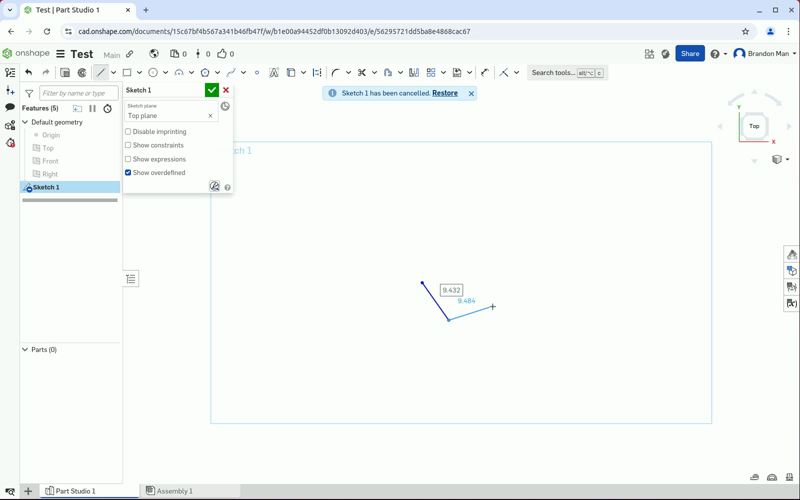
key_down(shift)
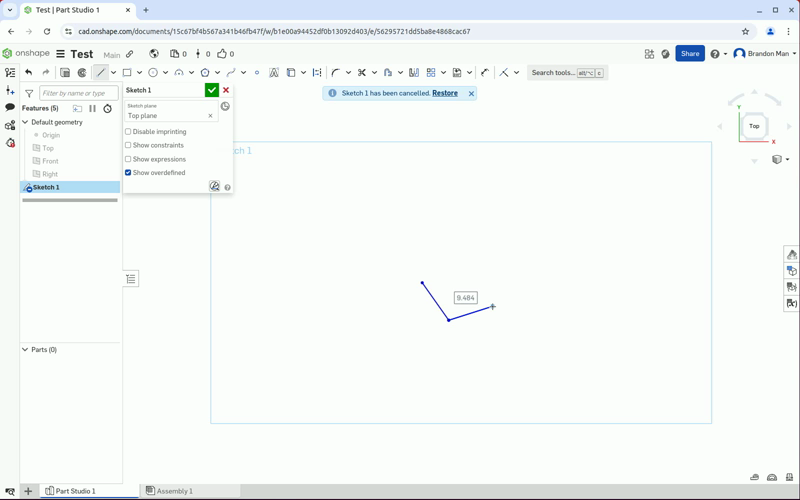
mouse_move(522, 306)
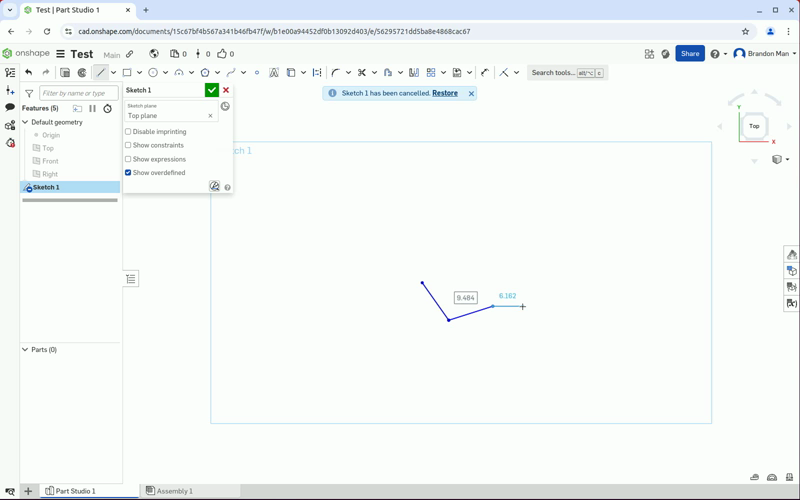
mouse_move(492, 259)
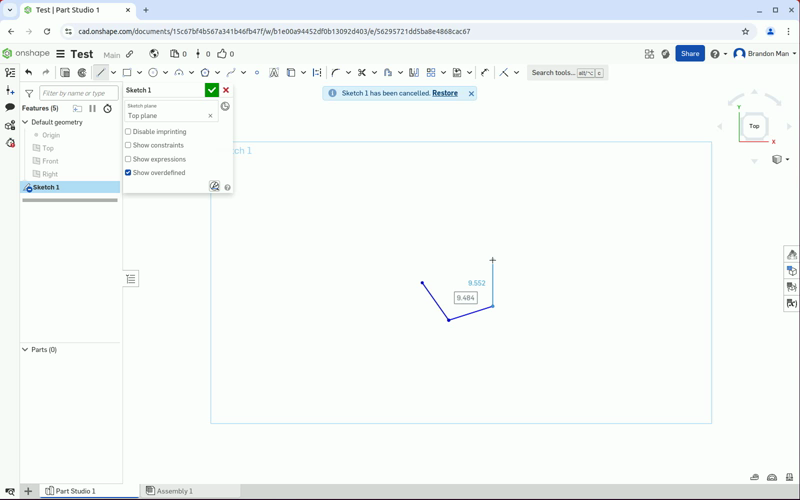
click(492, 259)
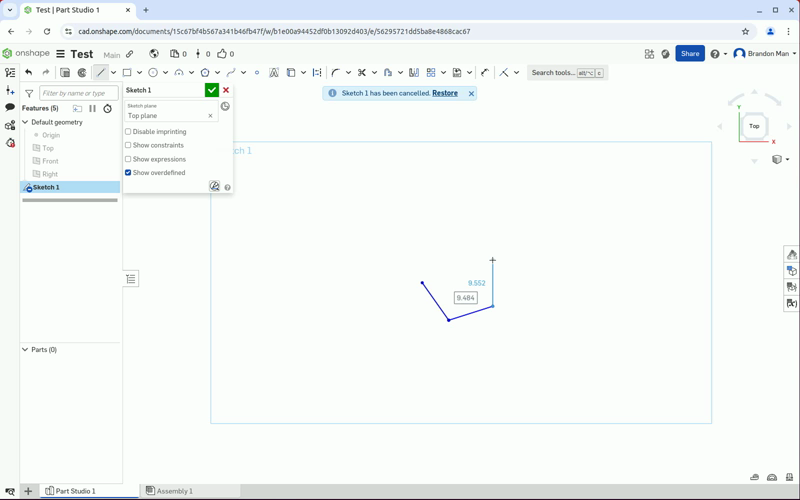
key_up(shift)
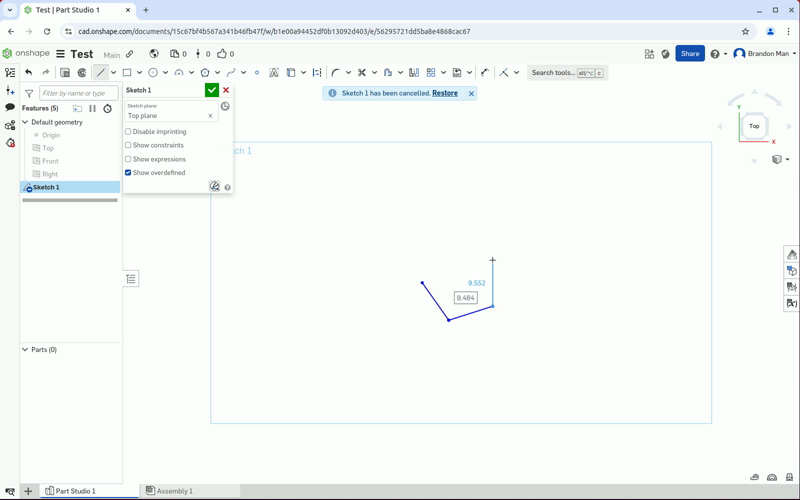
key_down(shift)
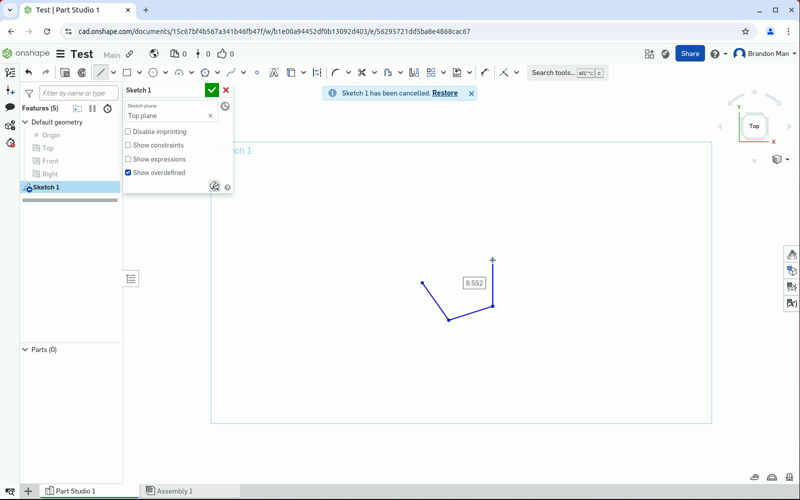
mouse_move(522, 259)
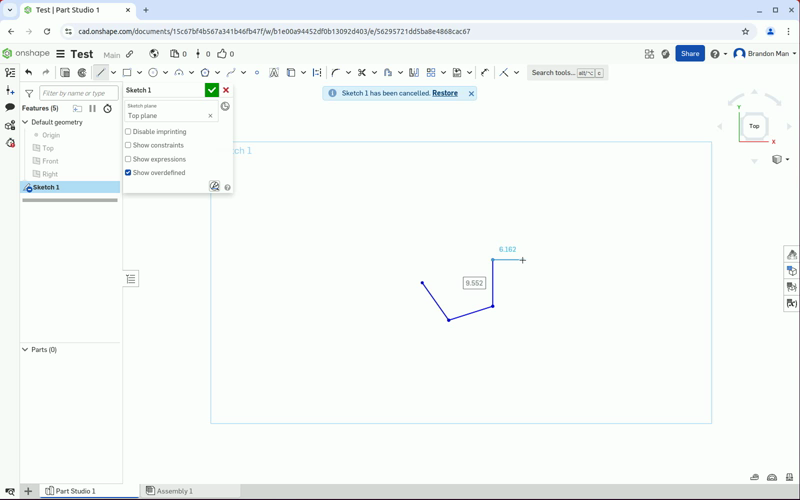
mouse_move(448, 245)
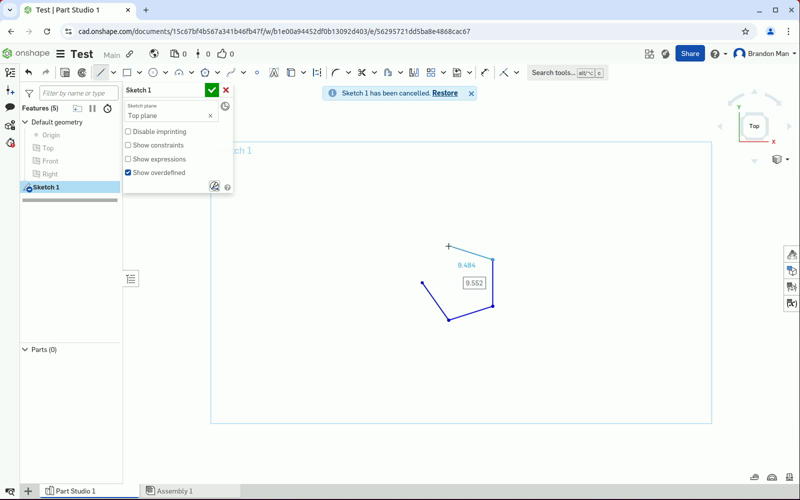
click(448, 245)
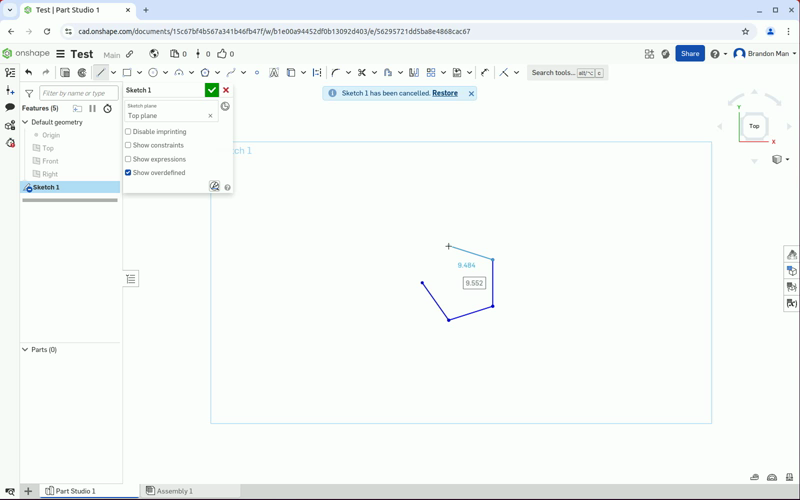
key_up(shift)
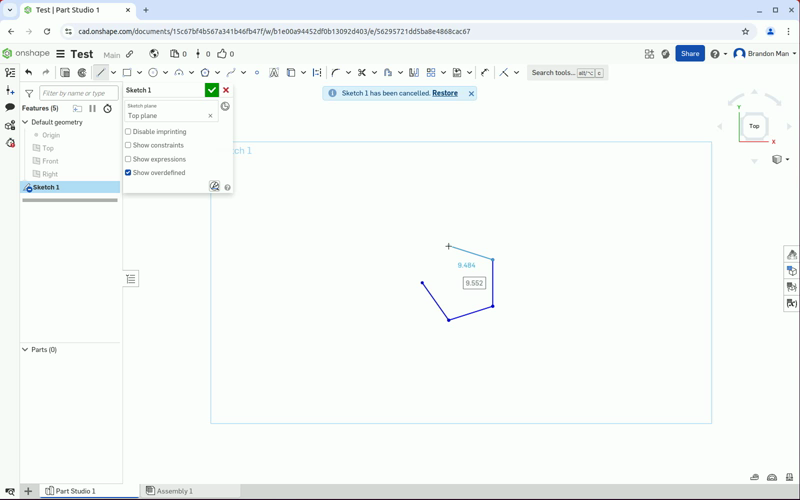
mouse_move(478, 245)
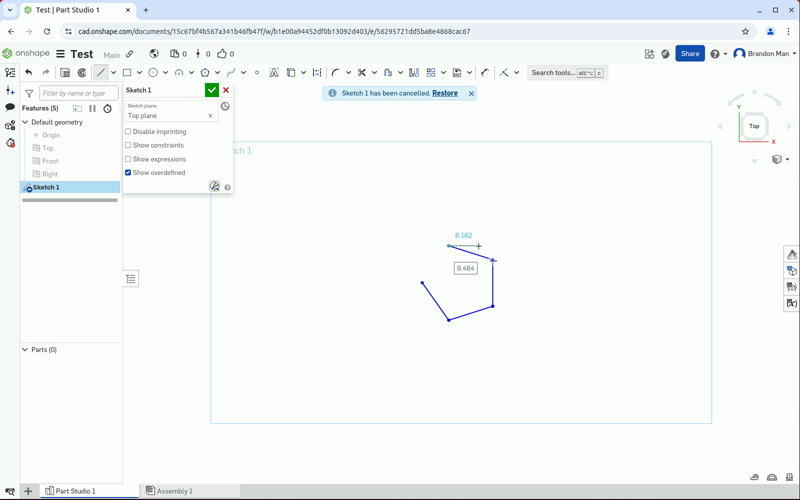
key_down(shift)
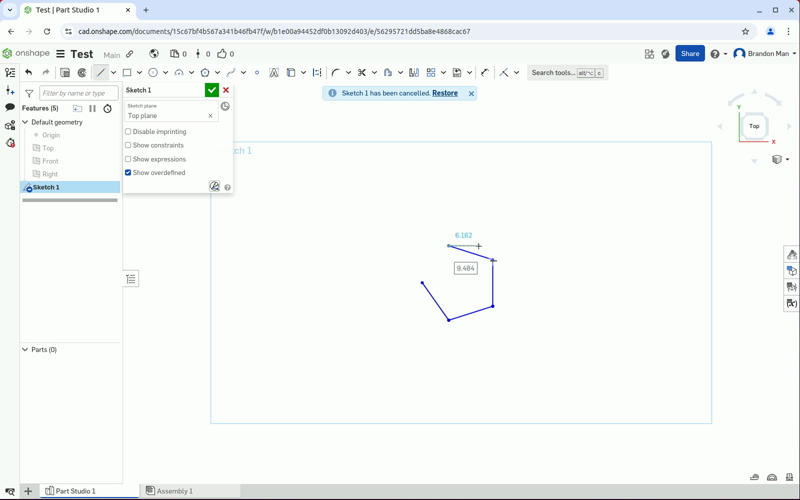
mouse_move(422, 282)
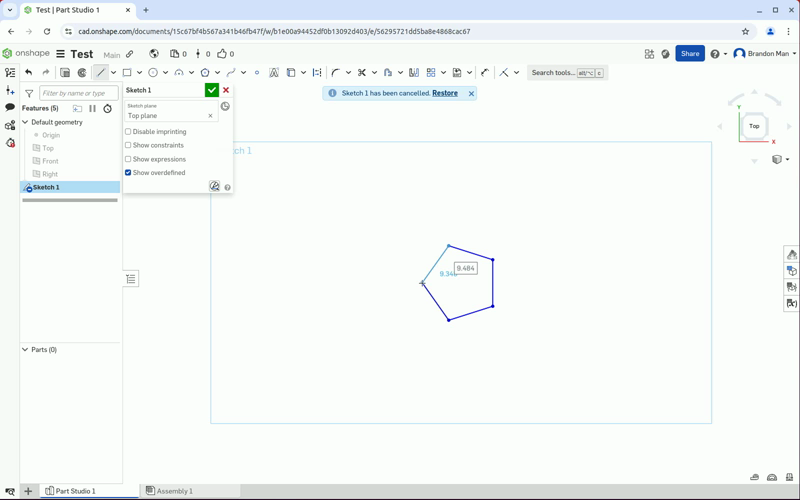
key_up(shift)
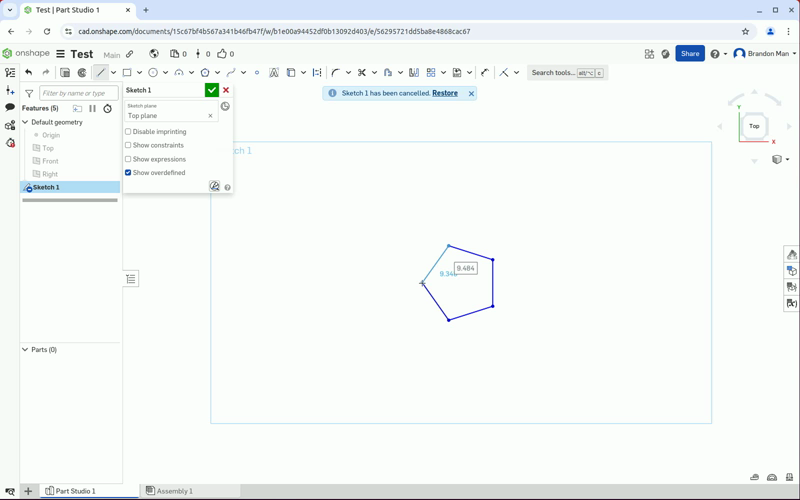
click(422, 282)
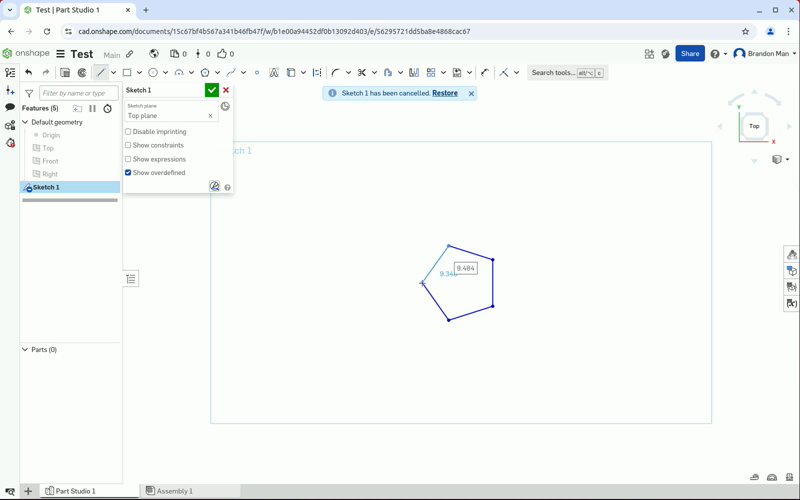
key(esc)
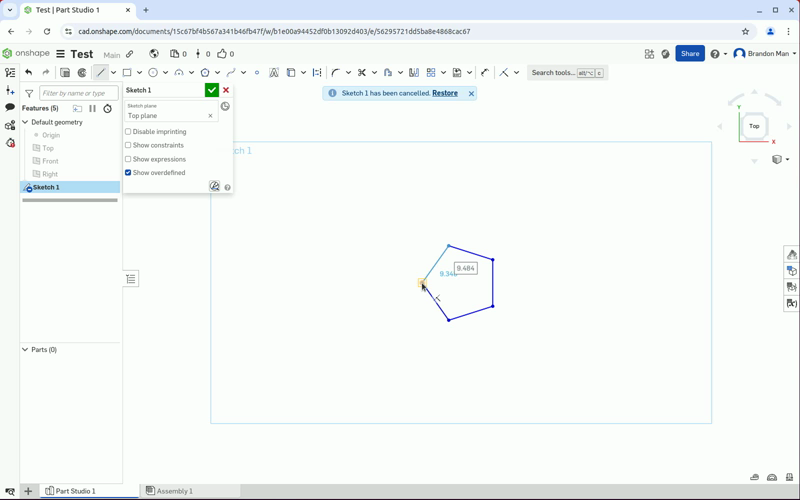
mouse_move(451, 283)
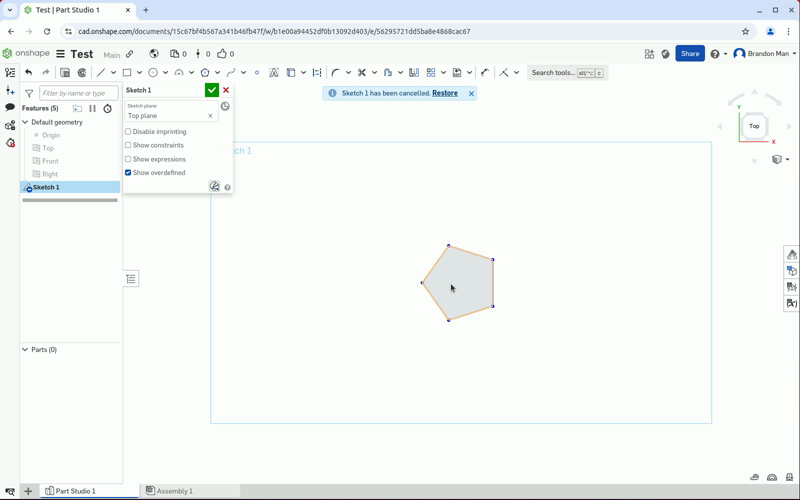
click(451, 283)
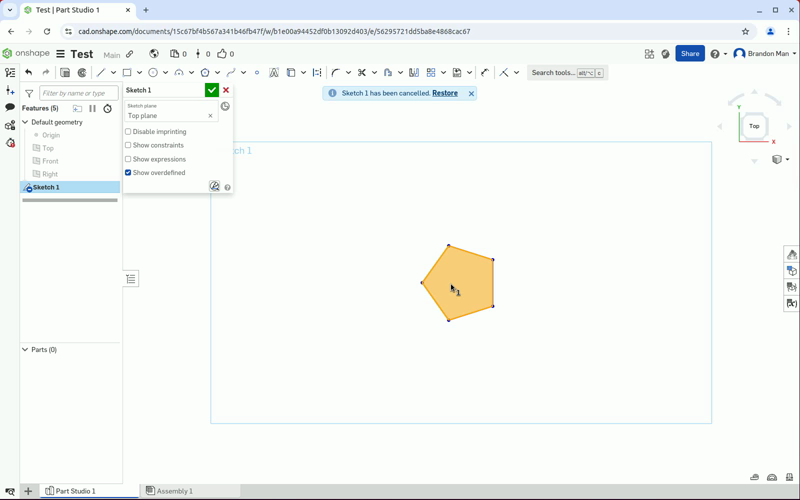
mouse_move(73, 352)
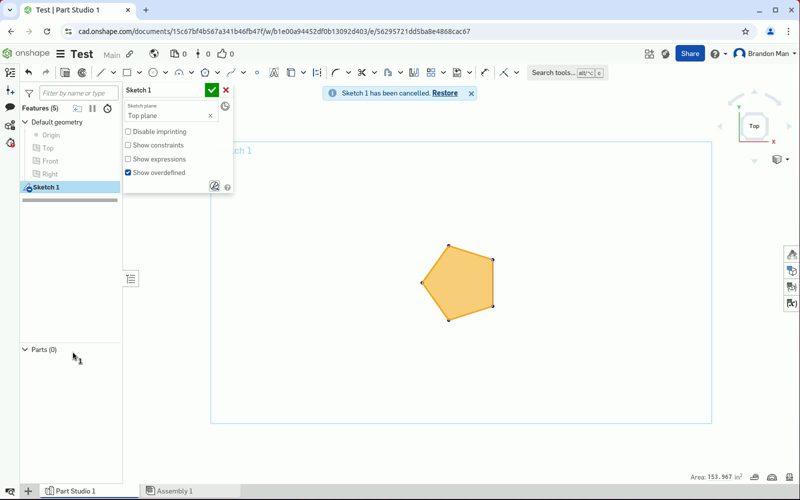
key(shift+y)
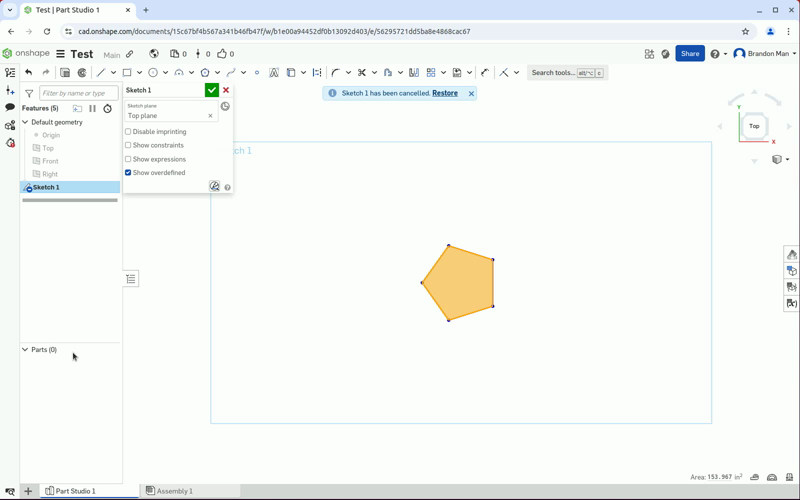
key(shift+e)
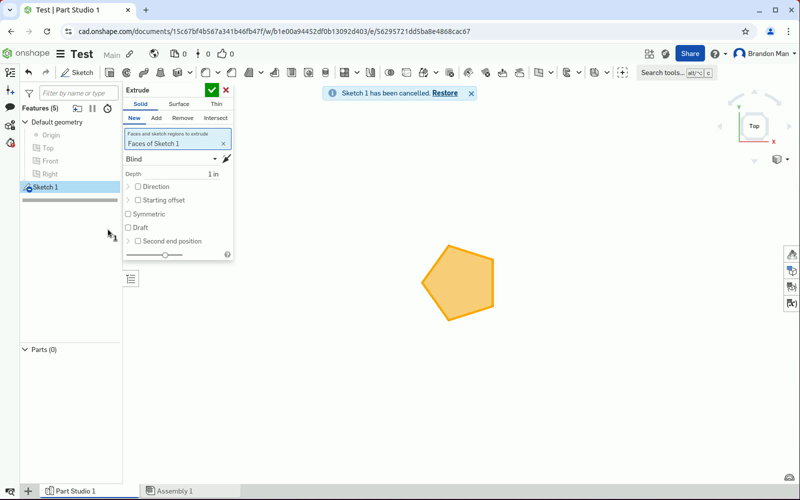
mouse_move(143, 106)
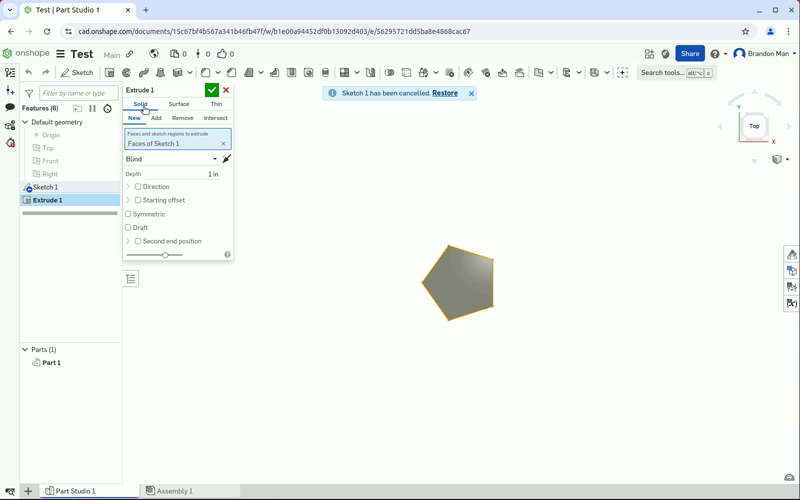
click(143, 106)
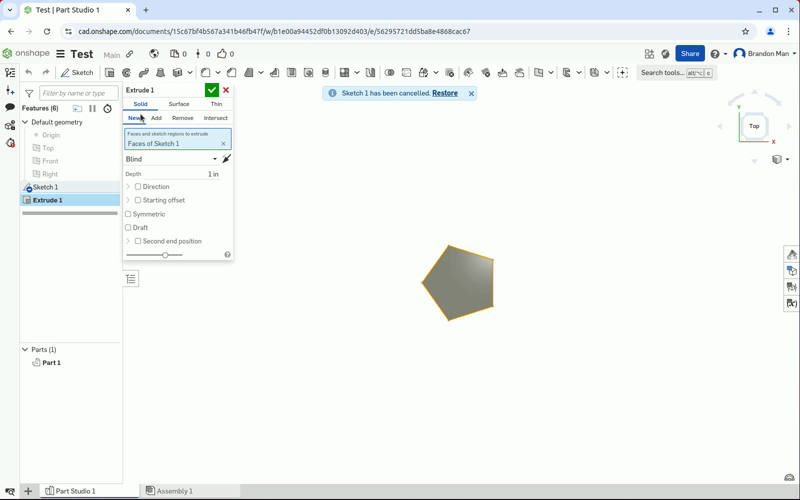
mouse_move(137, 120)
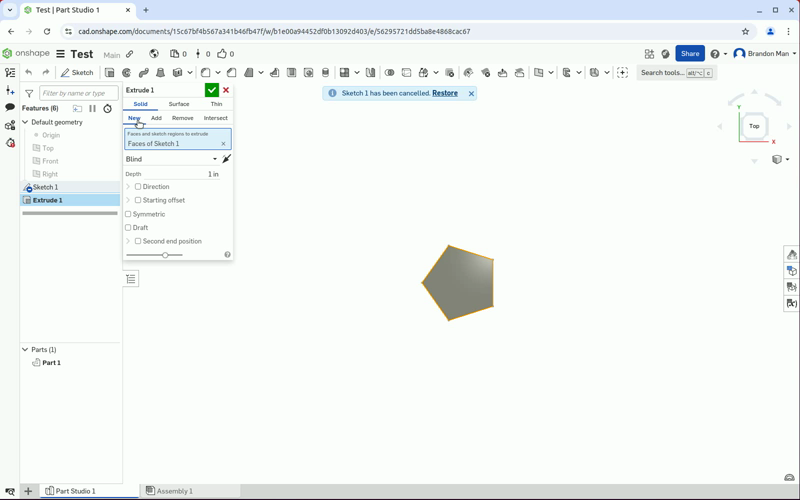
click(137, 120)
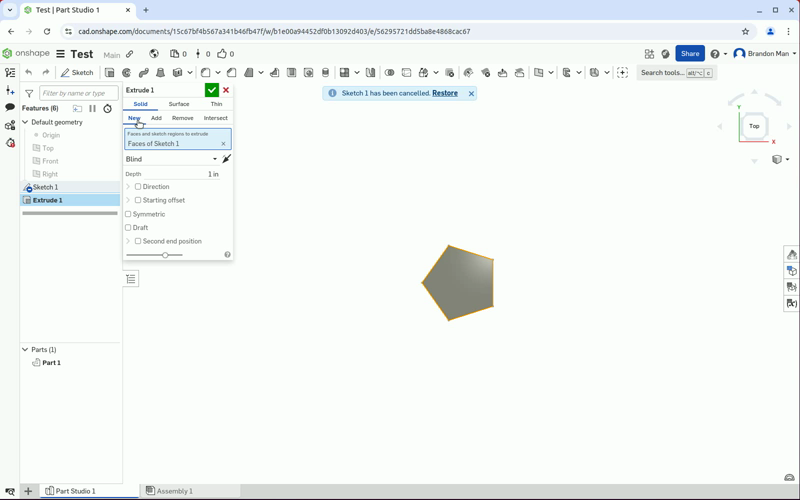
key(tab, 4)
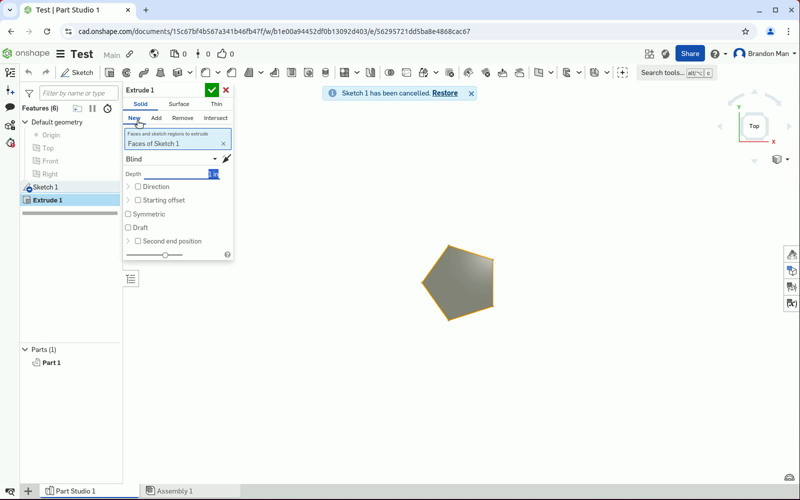
text(3.611)
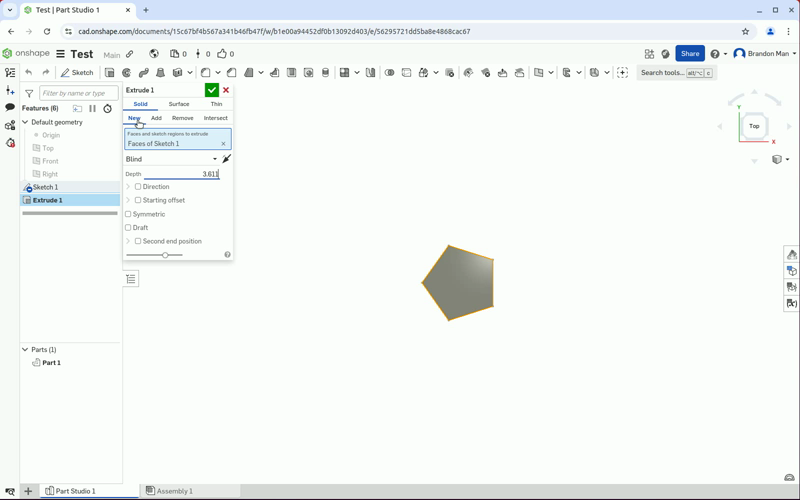
key(enter)
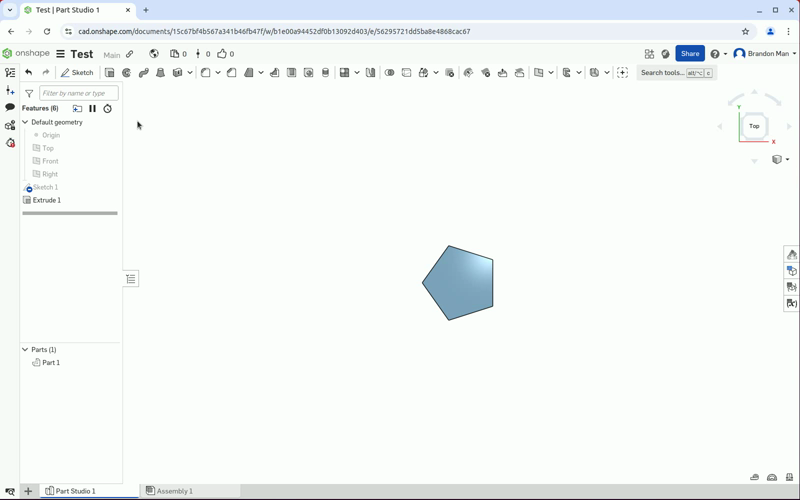
key(shift+h)
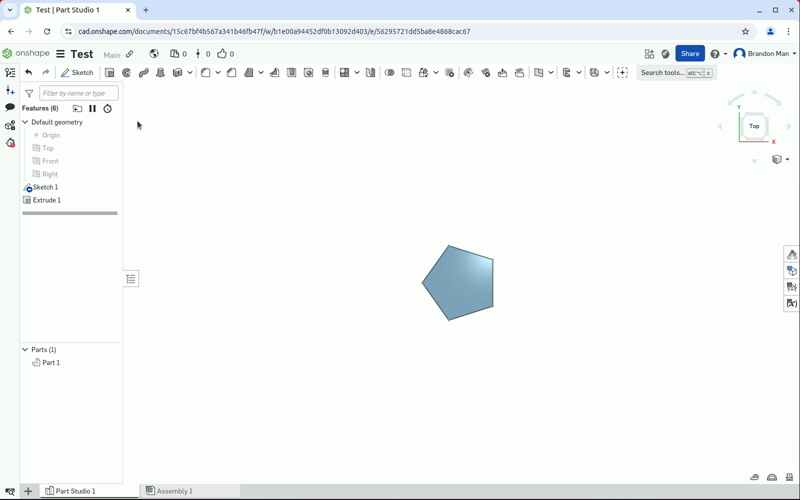
key(shift+h)
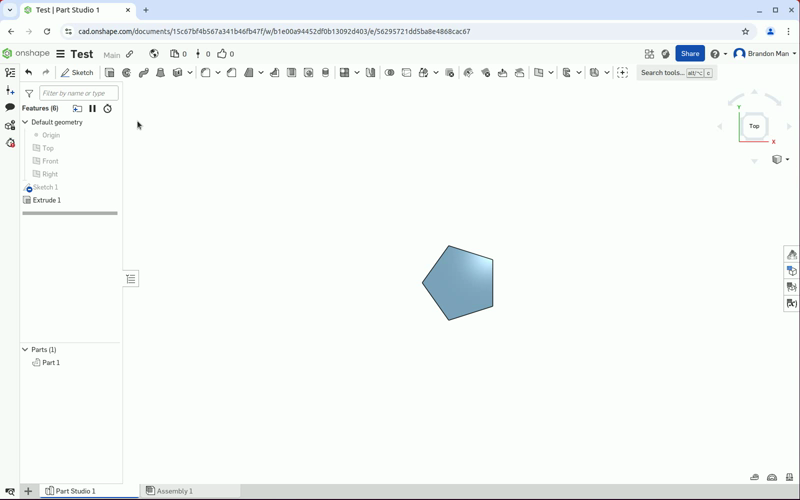
mouse_move(73, 189)
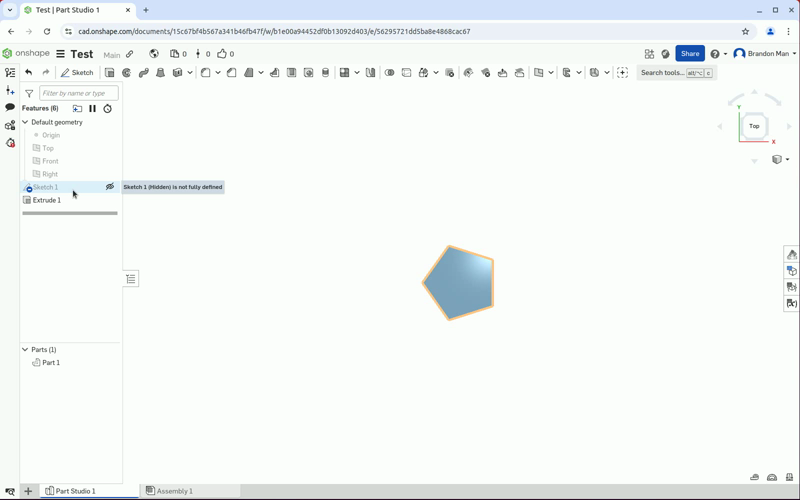
click(73, 189)
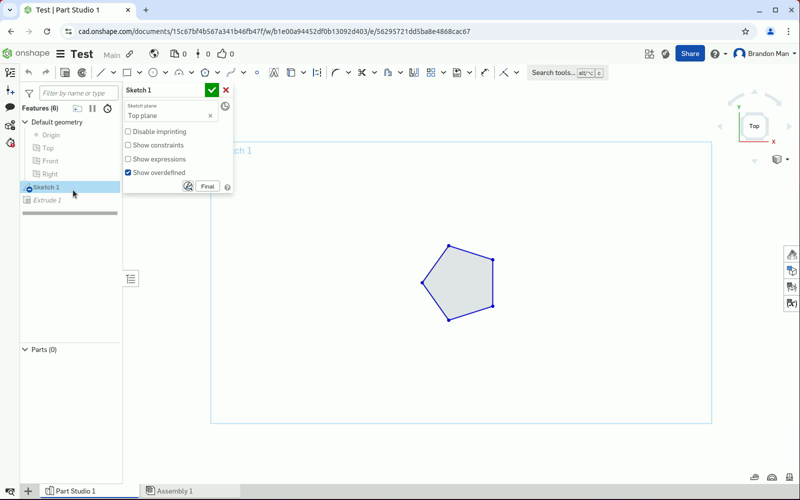
mouse_move(229, 92)
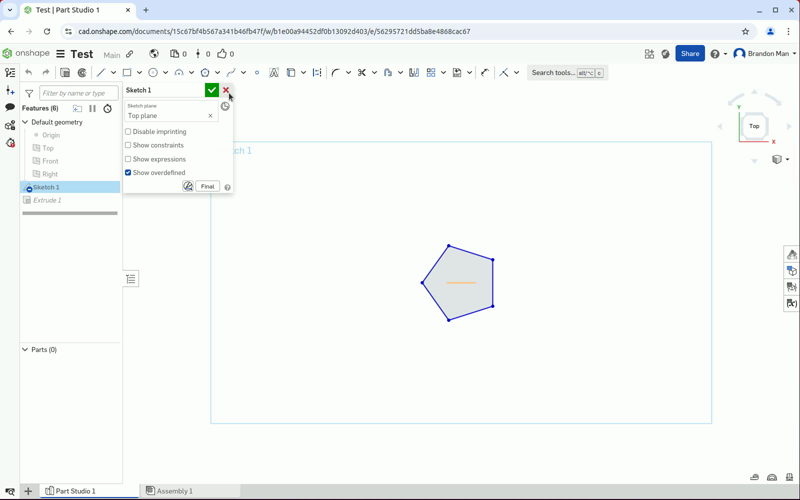
click(229, 92)
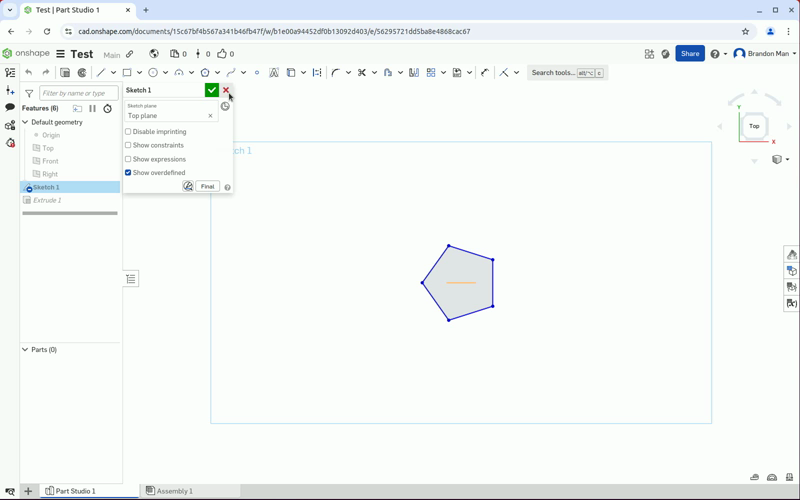
key(shift+s)
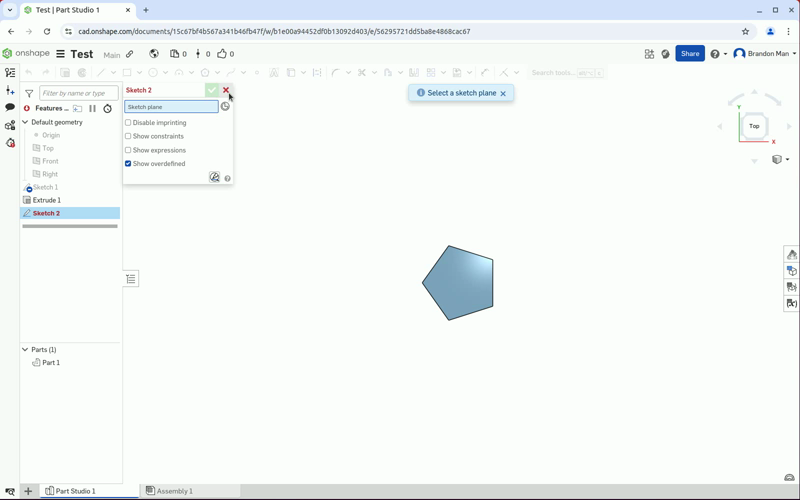
mouse_move(73, 150)
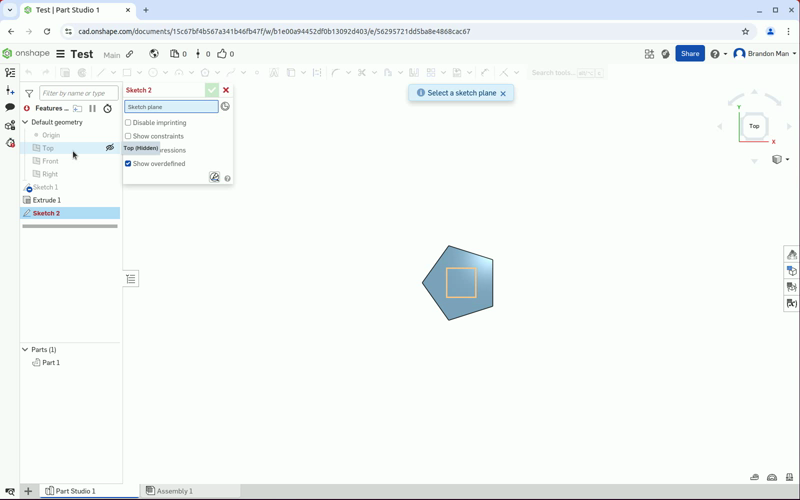
click(73, 150)
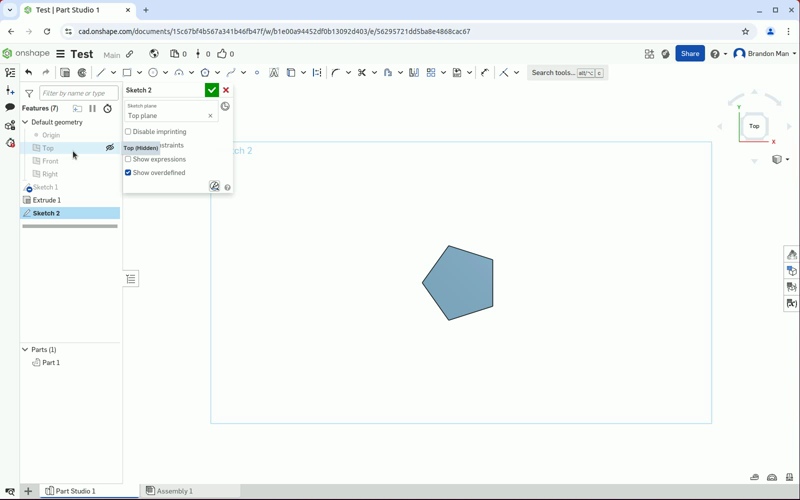
mouse_move(73, 352)
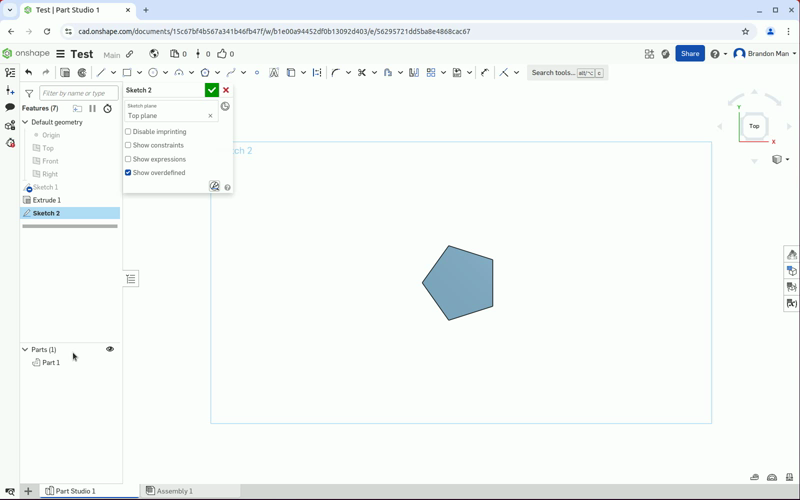
key(y)
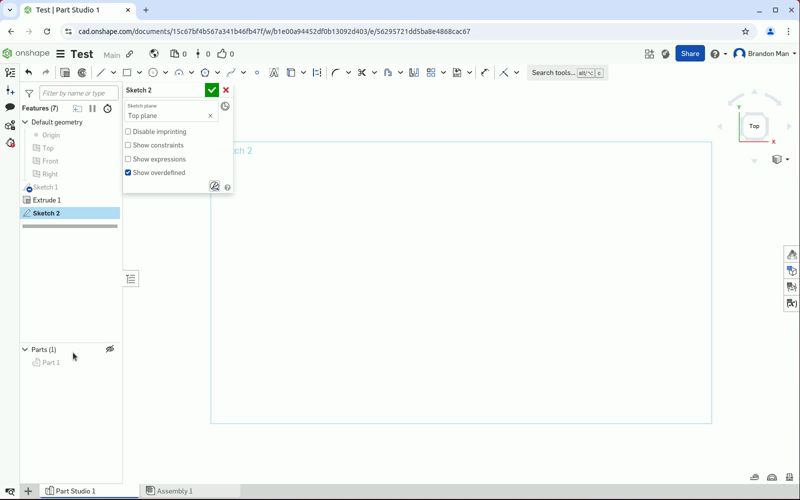
key(l)
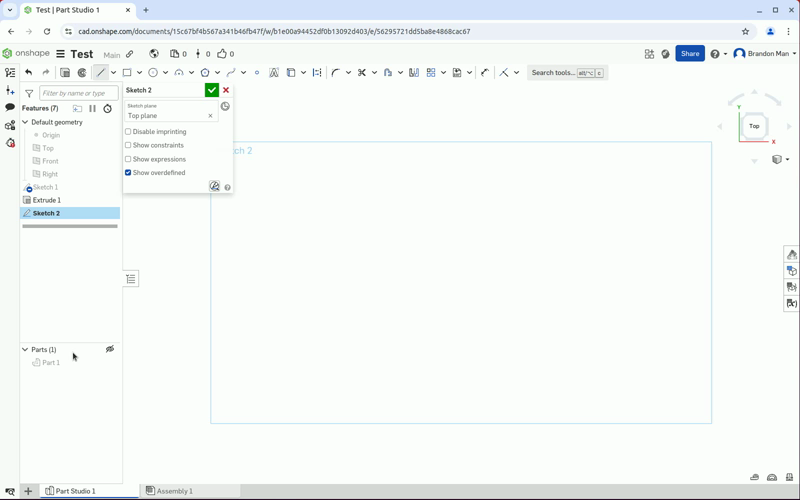
key_down(shift)
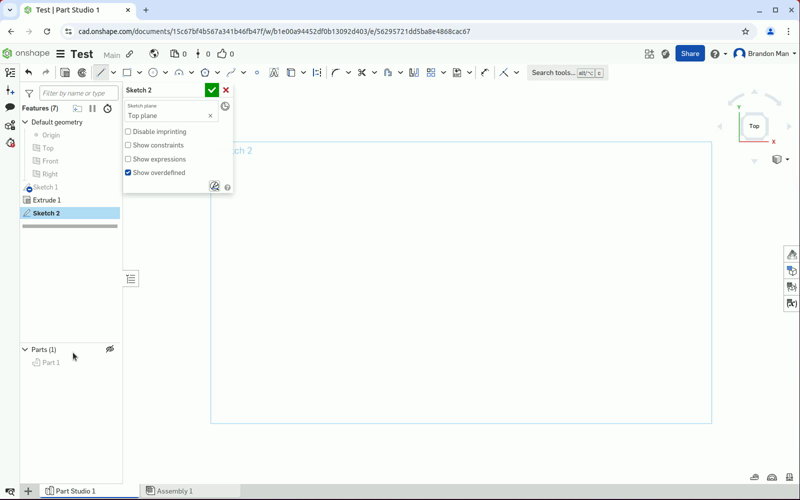
mouse_move(438, 200)
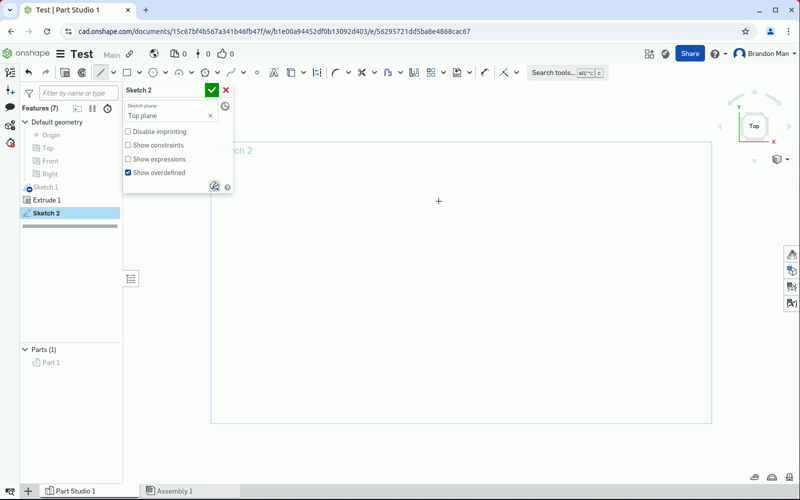
click(438, 200)
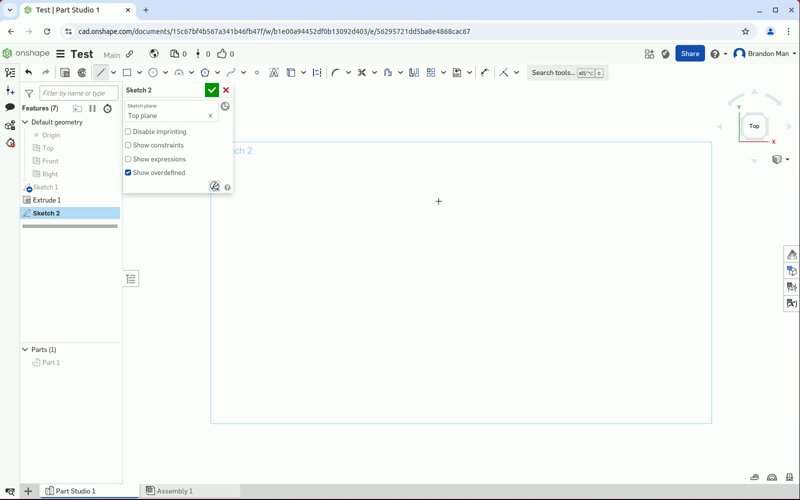
key_up(shift)
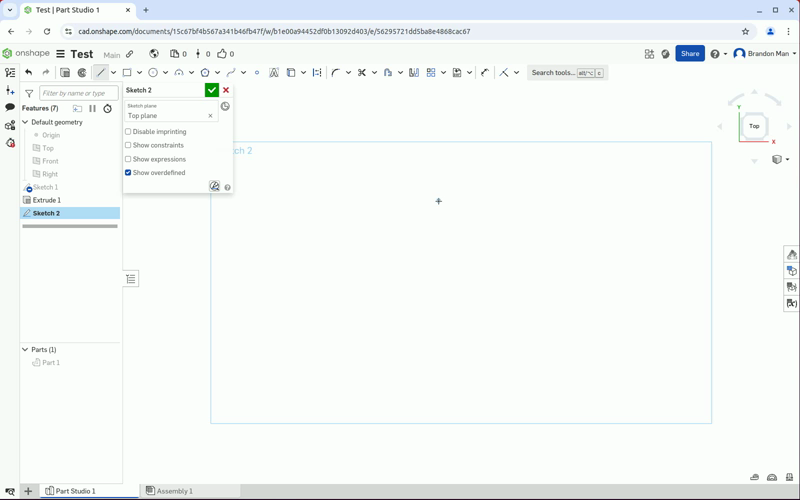
key_down(shift)
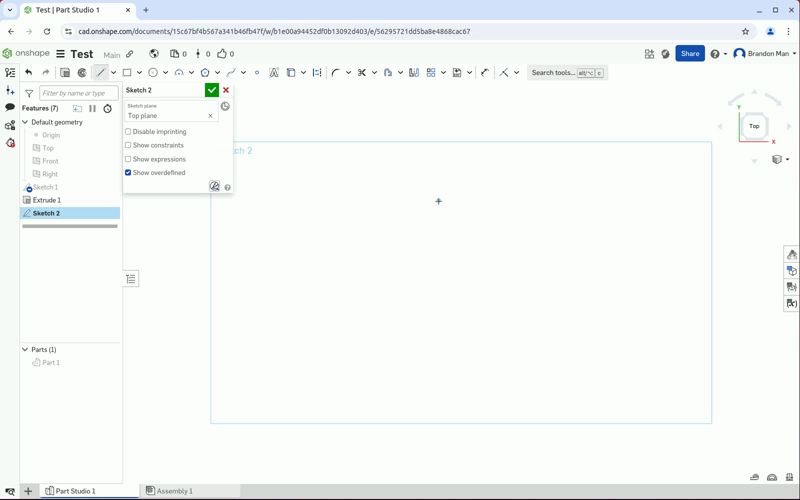
mouse_move(468, 200)
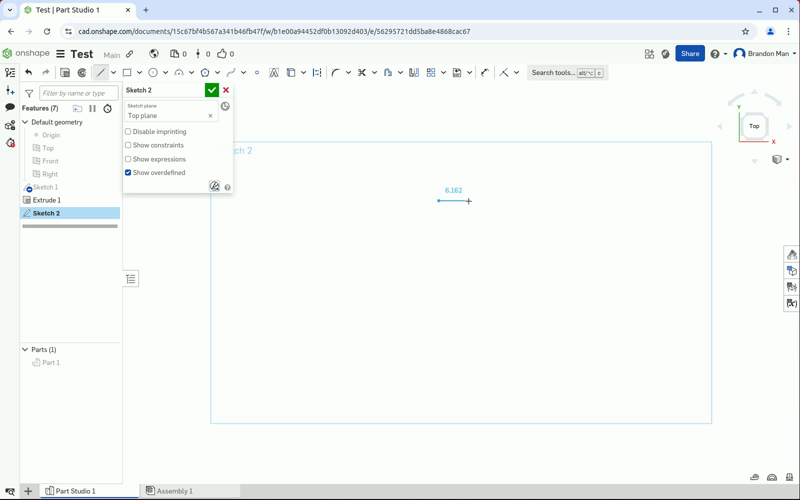
mouse_move(447, 245)
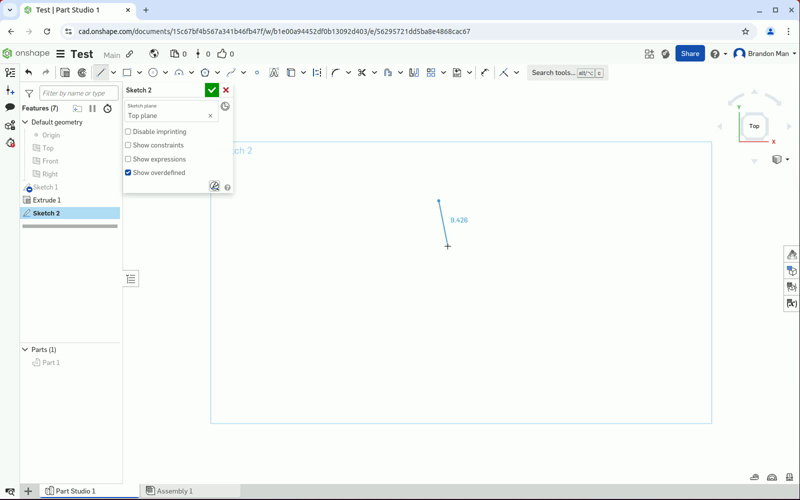
click(447, 245)
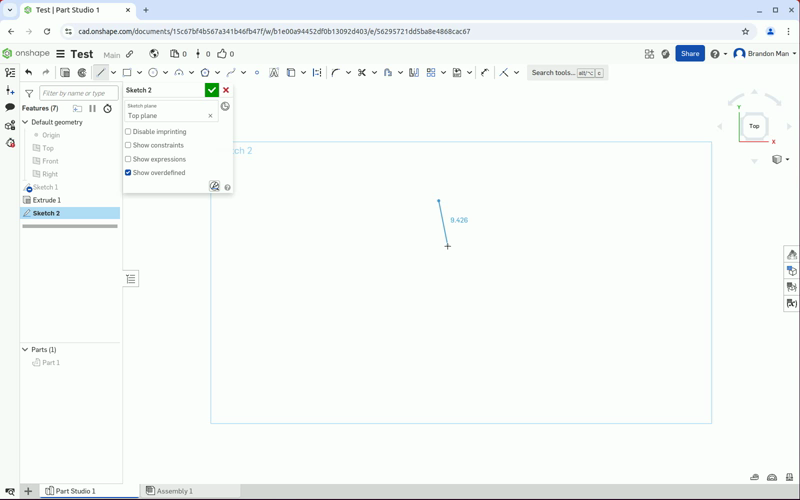
key_up(shift)
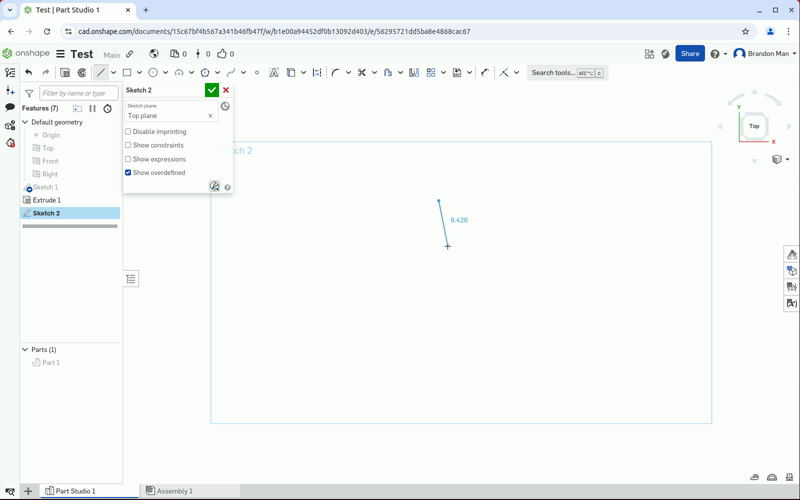
key_down(shift)
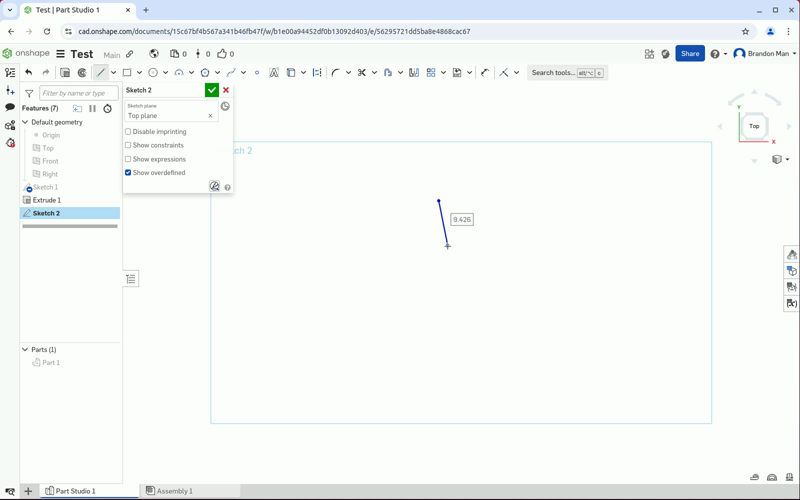
mouse_move(477, 245)
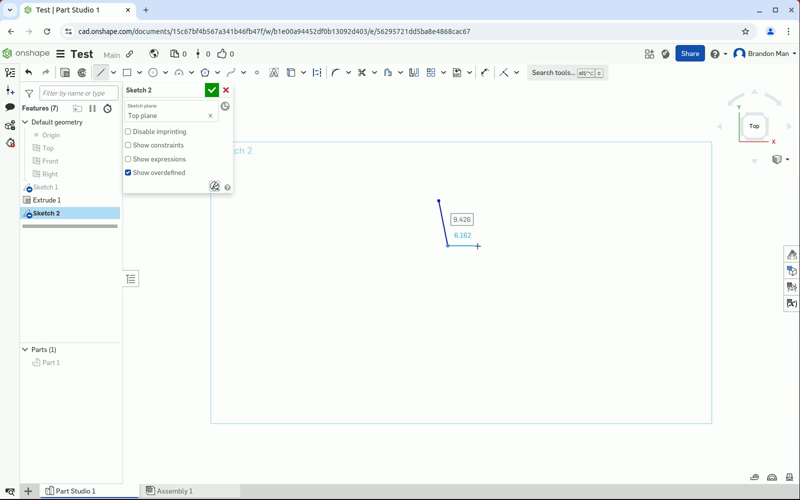
mouse_move(448, 245)
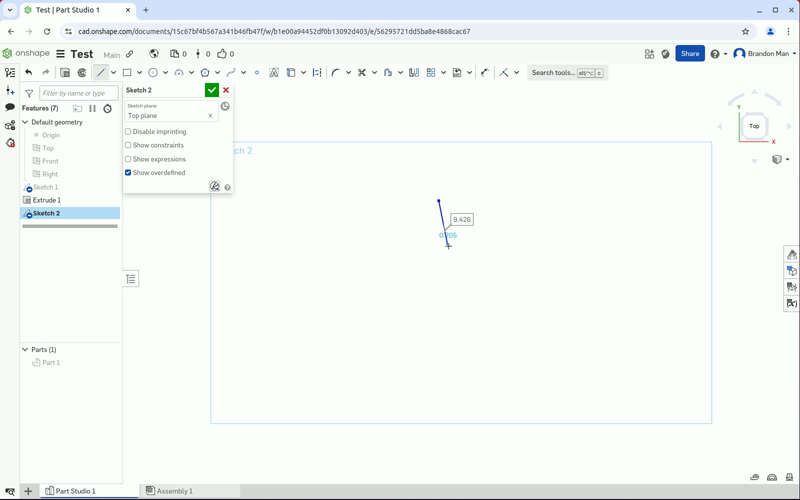
scroll(6)
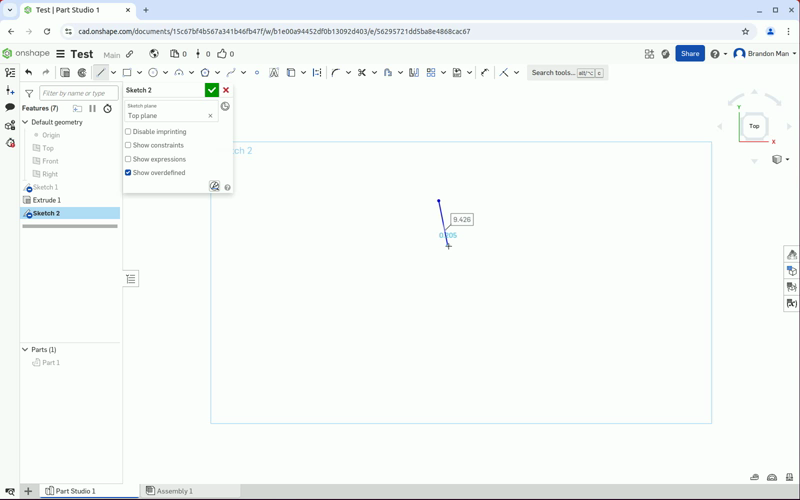
scroll(6)
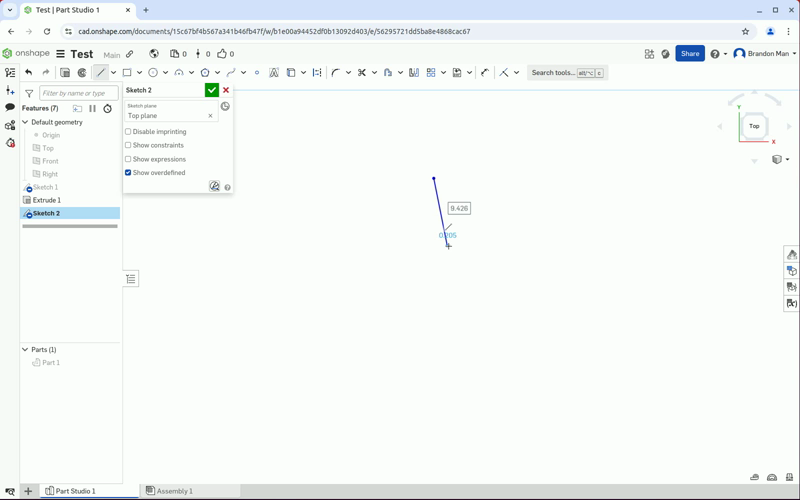
scroll(6)
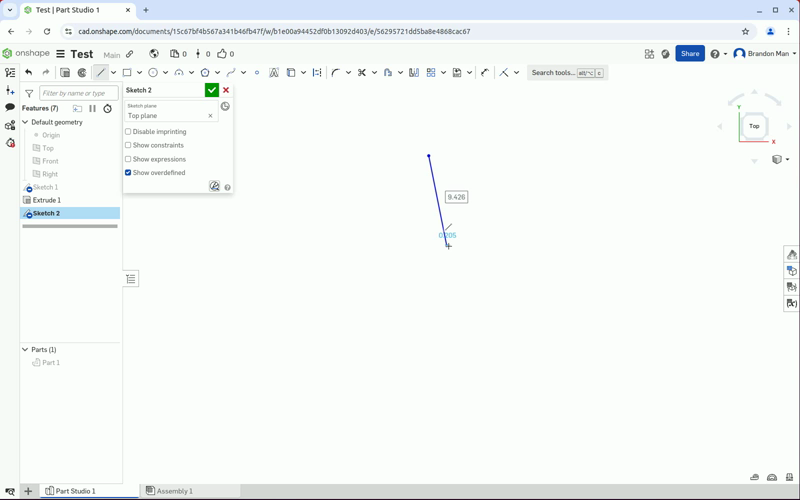
scroll(6)
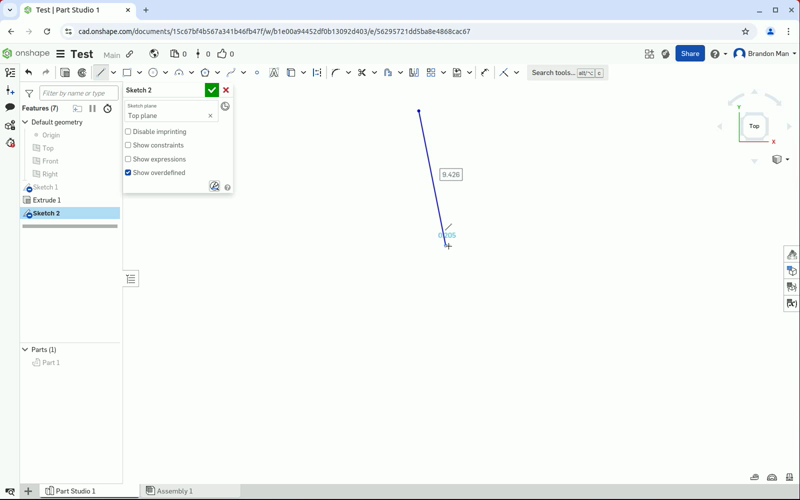
scroll(6)
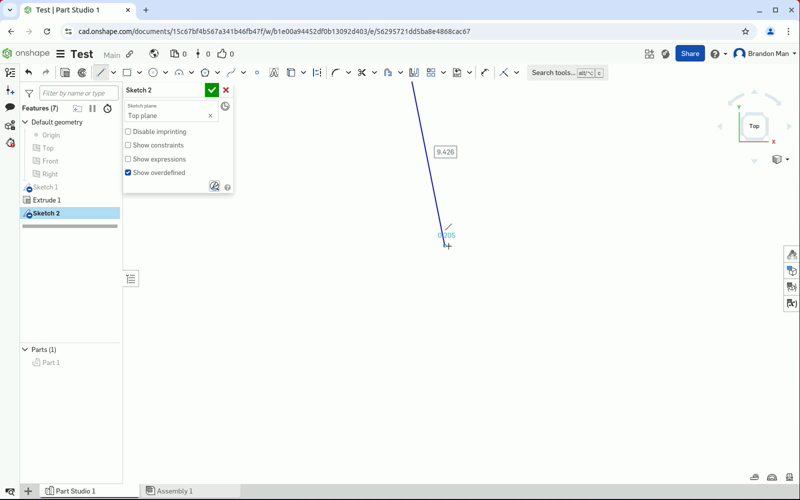
scroll(6)
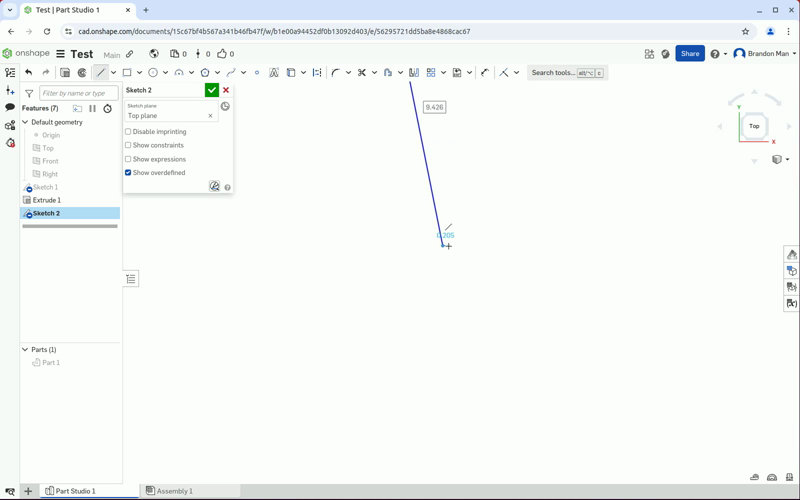
scroll(6)
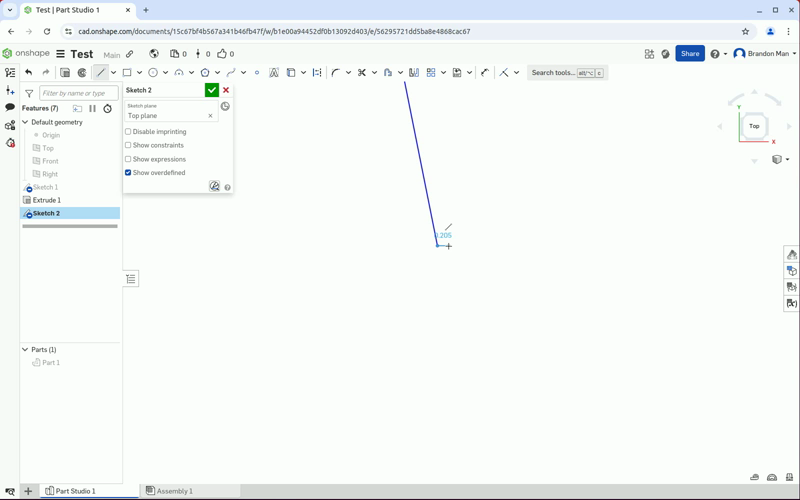
click(448, 245)
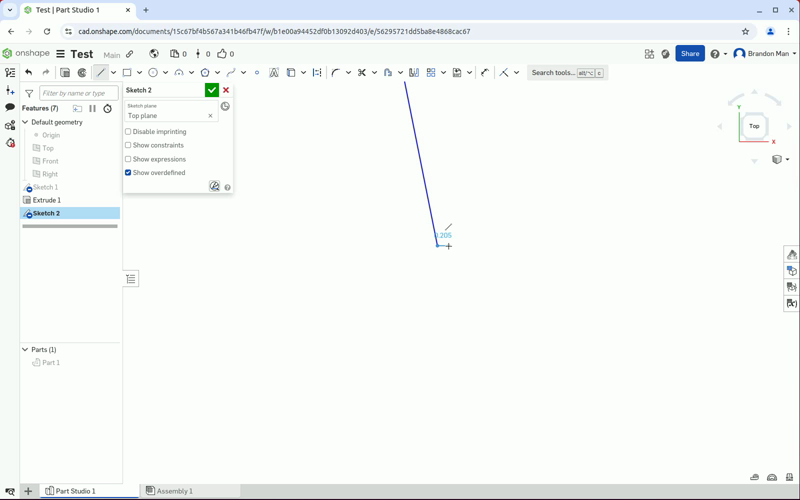
scroll(-6)
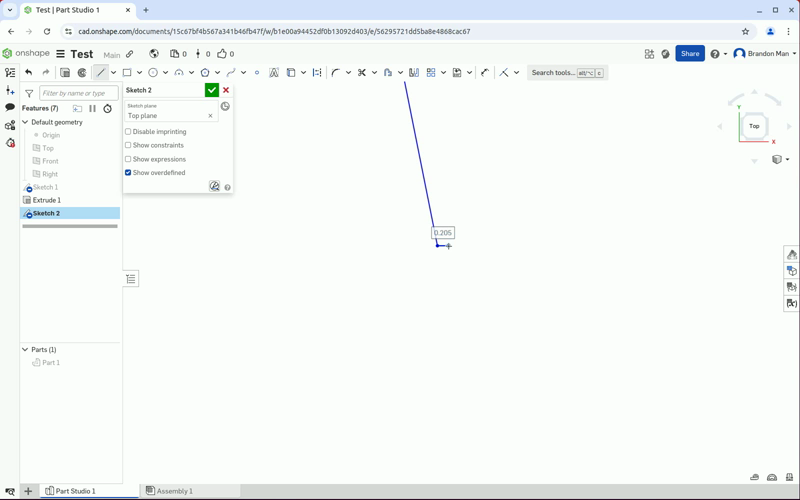
scroll(-6)
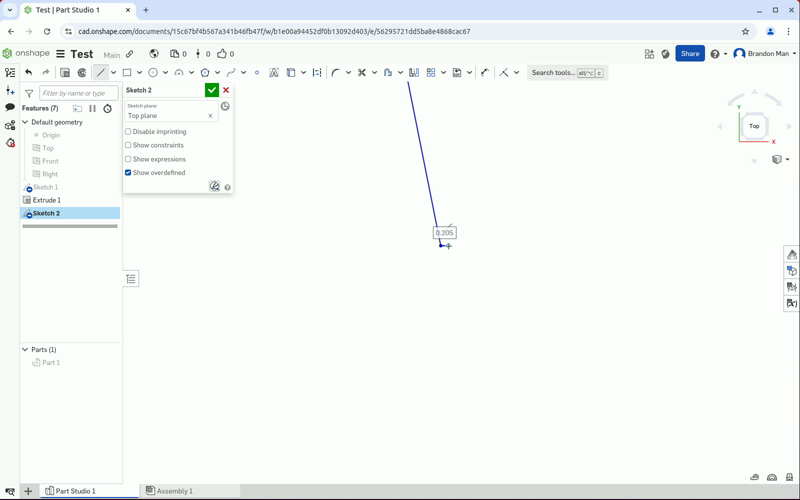
scroll(-6)
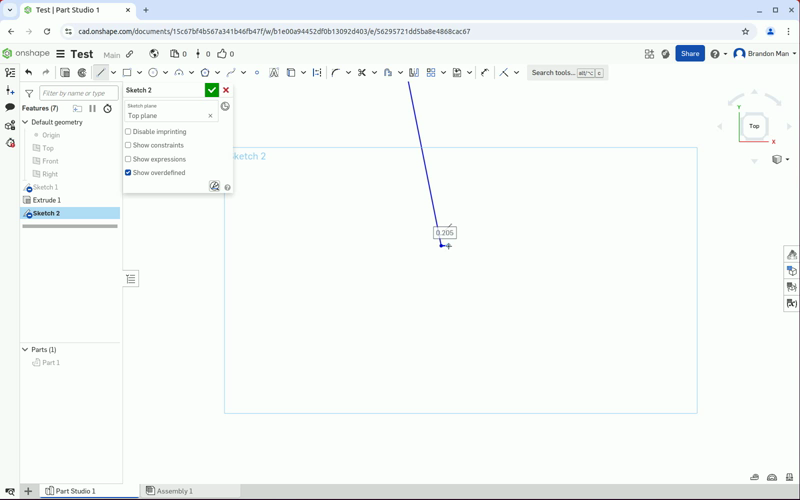
scroll(-6)
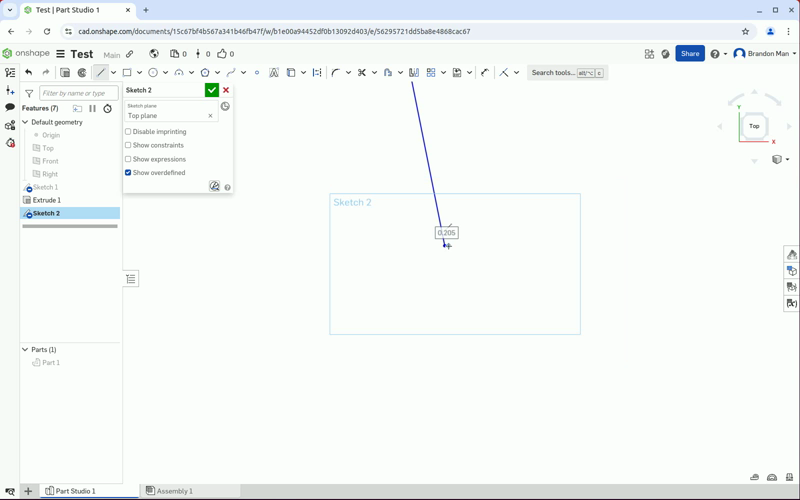
scroll(-6)
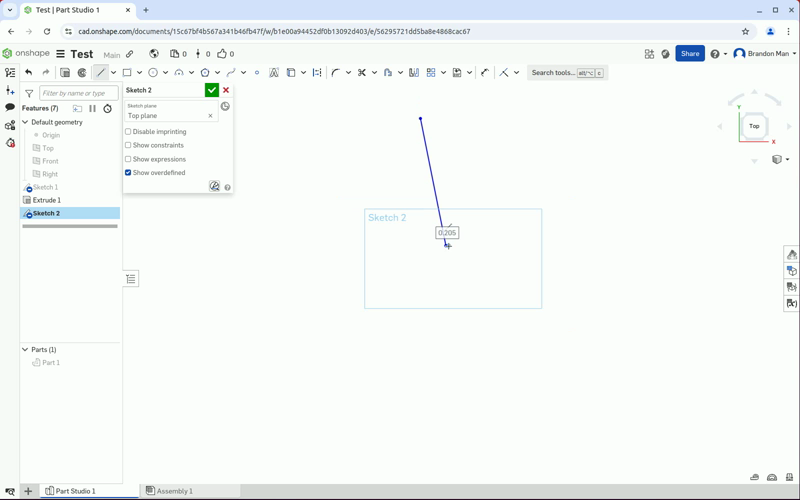
scroll(-6)
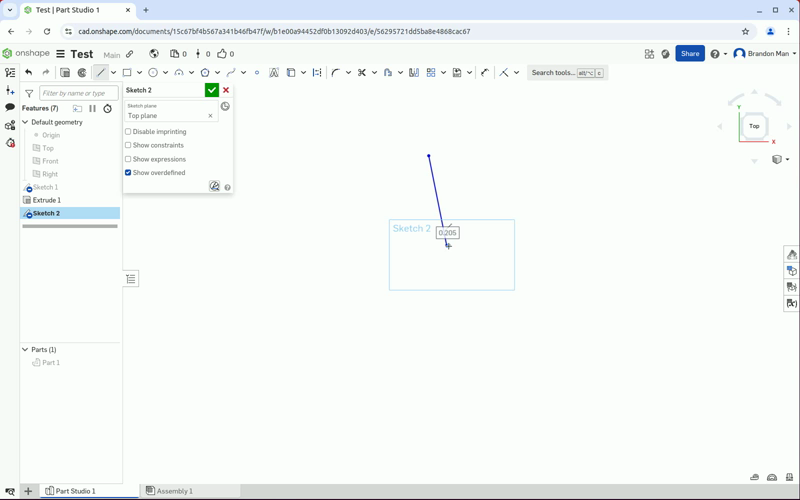
scroll(-6)
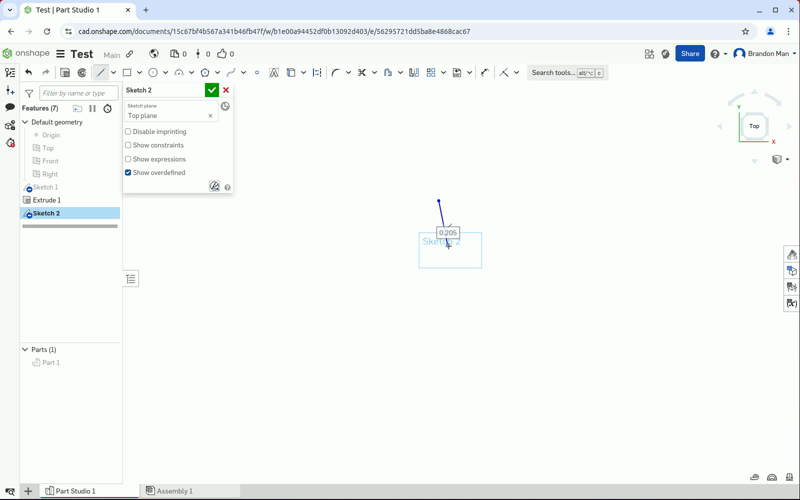
key_up(shift)
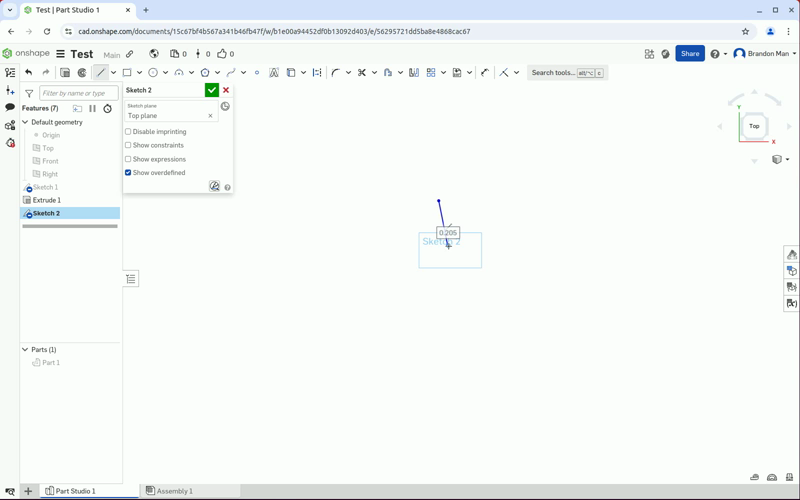
key_down(shift)
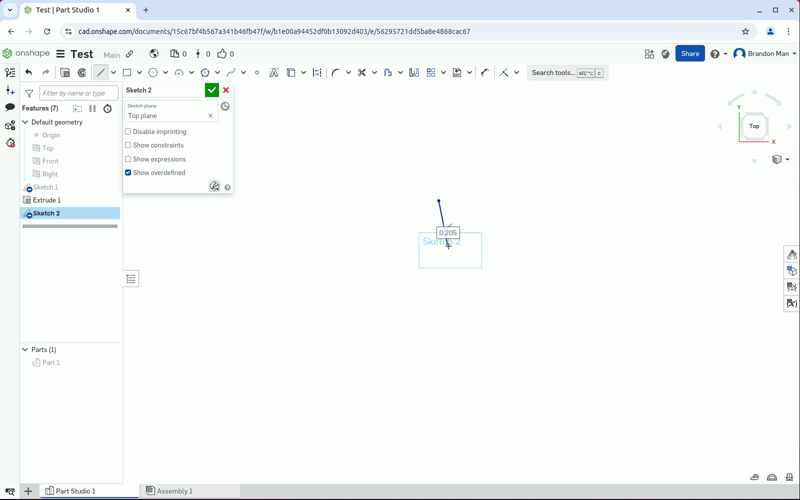
mouse_move(478, 245)
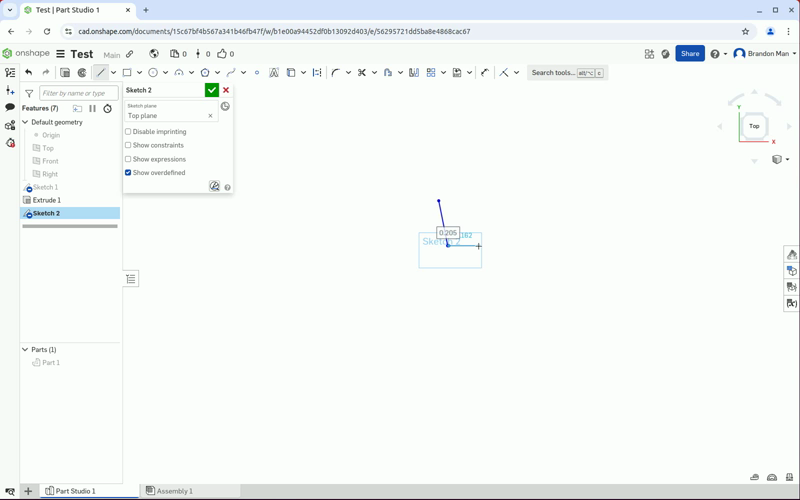
mouse_move(491, 259)
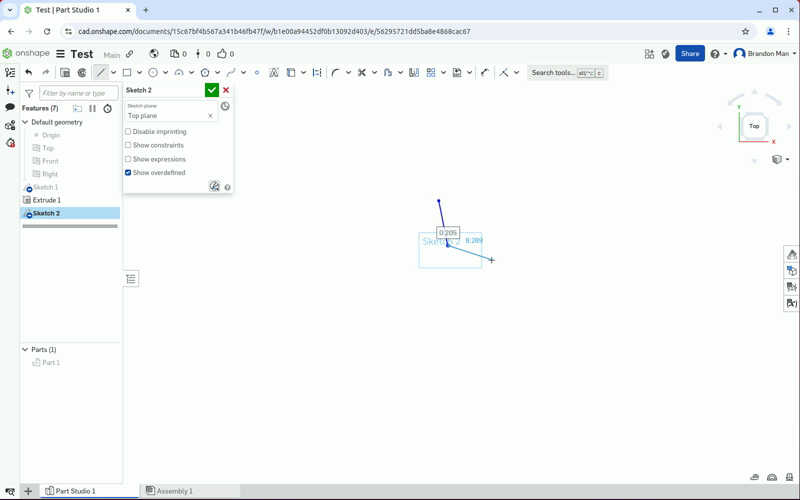
click(491, 259)
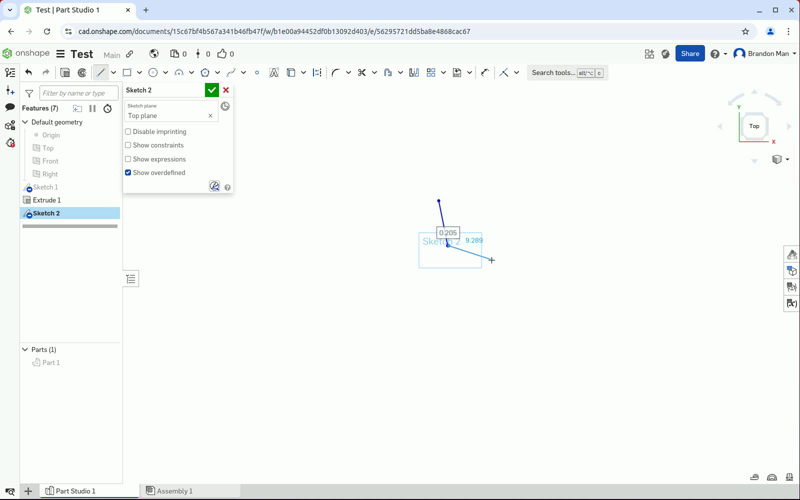
key_up(shift)
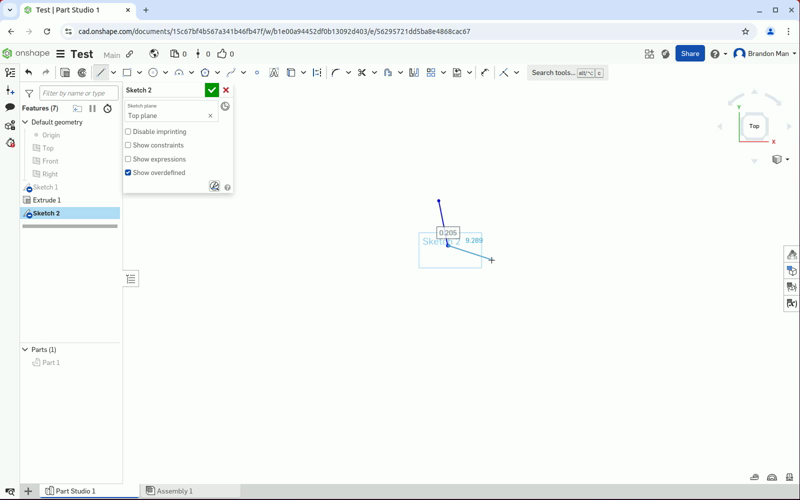
key_down(shift)
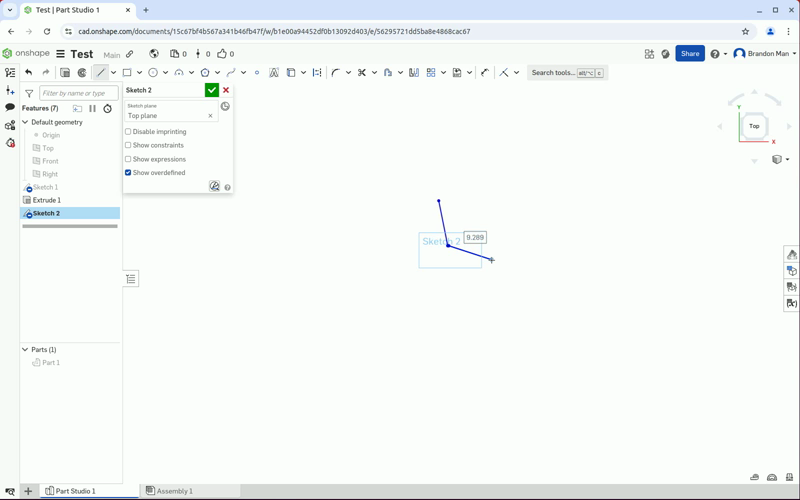
mouse_move(521, 259)
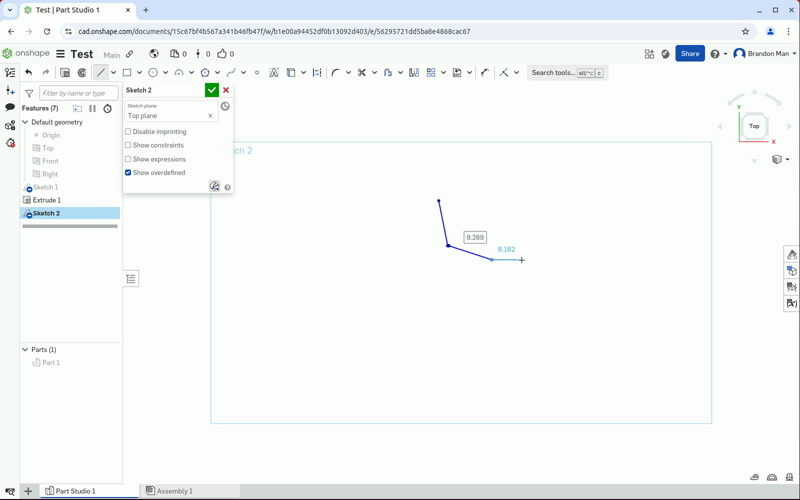
mouse_move(525, 229)
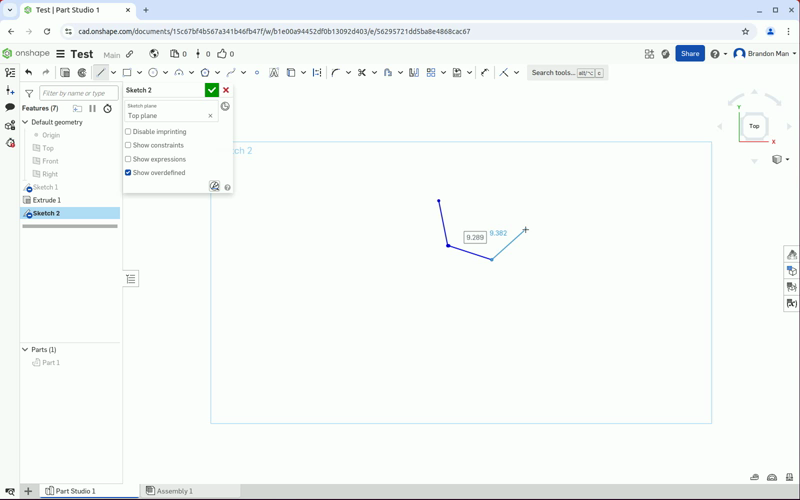
click(525, 229)
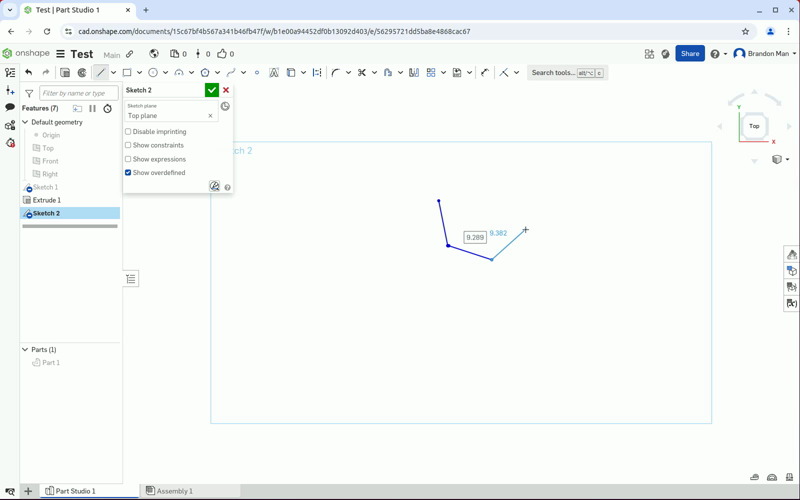
key_up(shift)
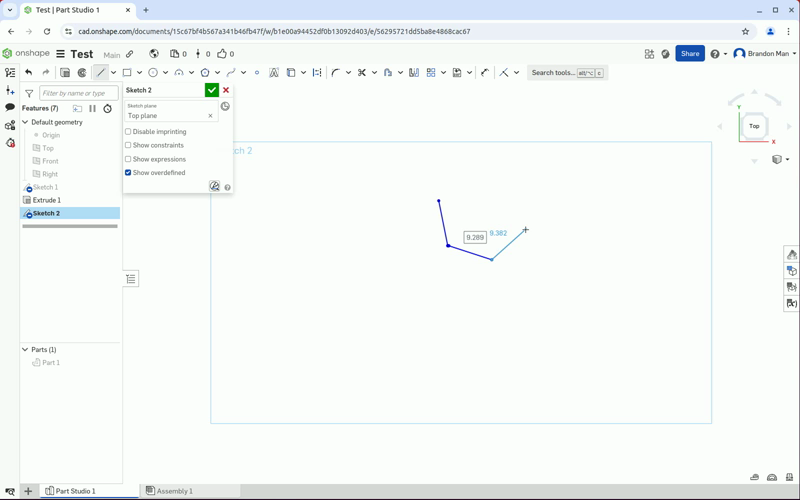
key_down(shift)
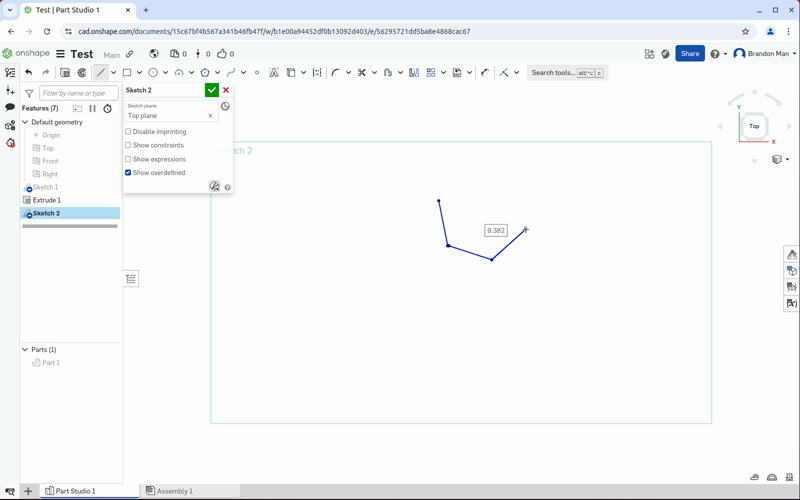
mouse_move(555, 229)
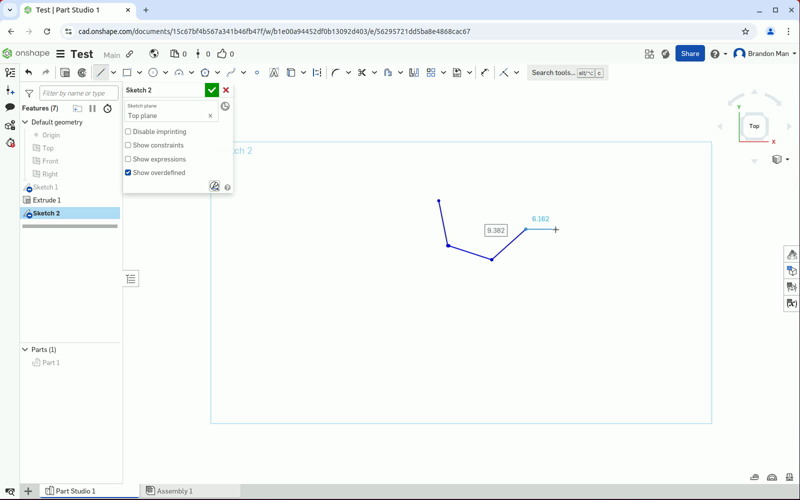
mouse_move(516, 184)
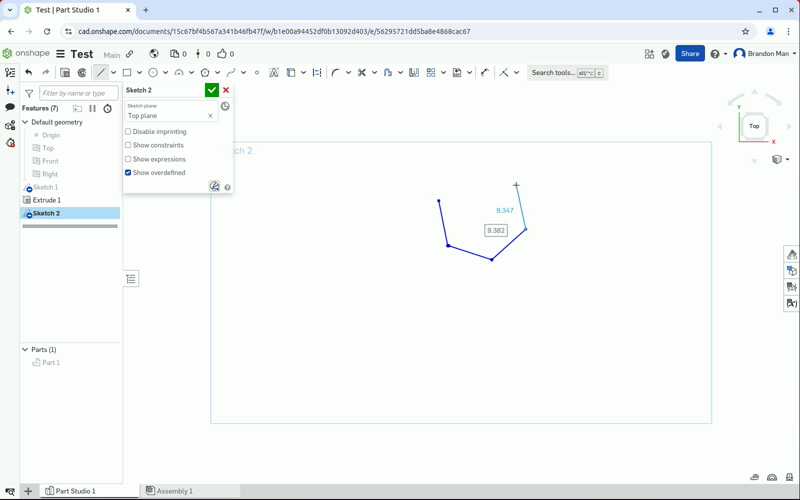
click(516, 184)
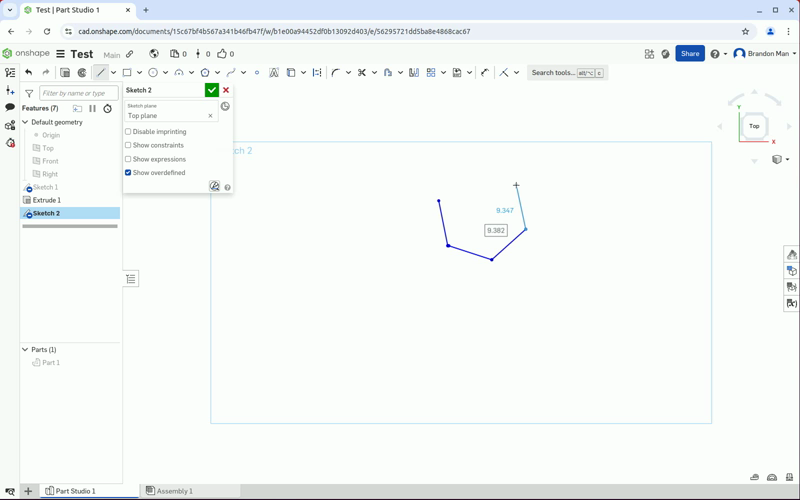
key_up(shift)
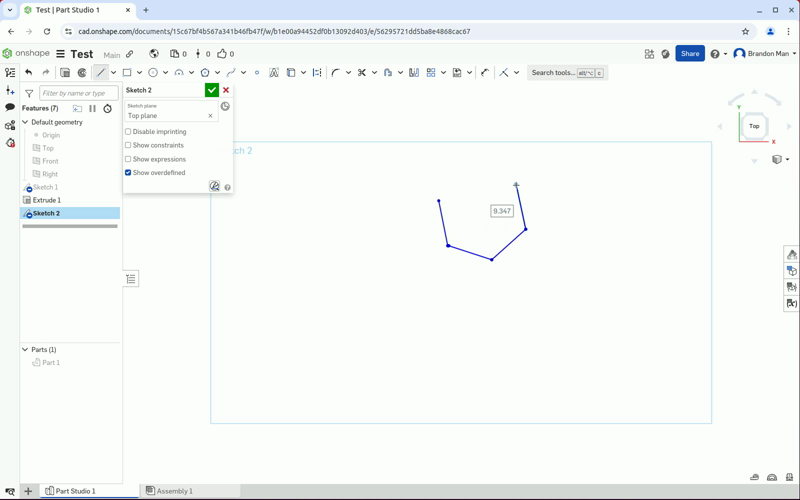
key_down(shift)
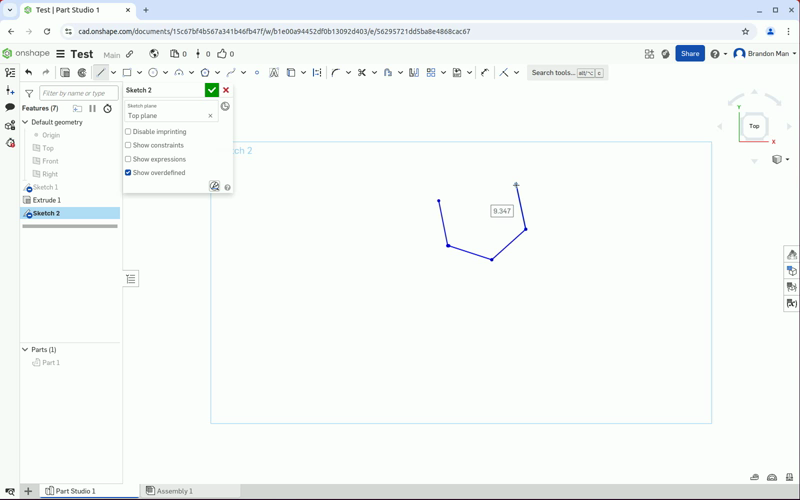
mouse_move(546, 184)
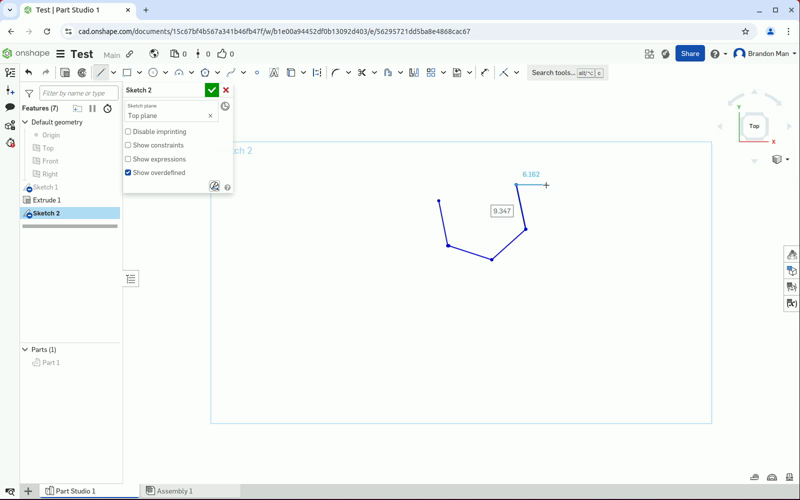
mouse_move(472, 170)
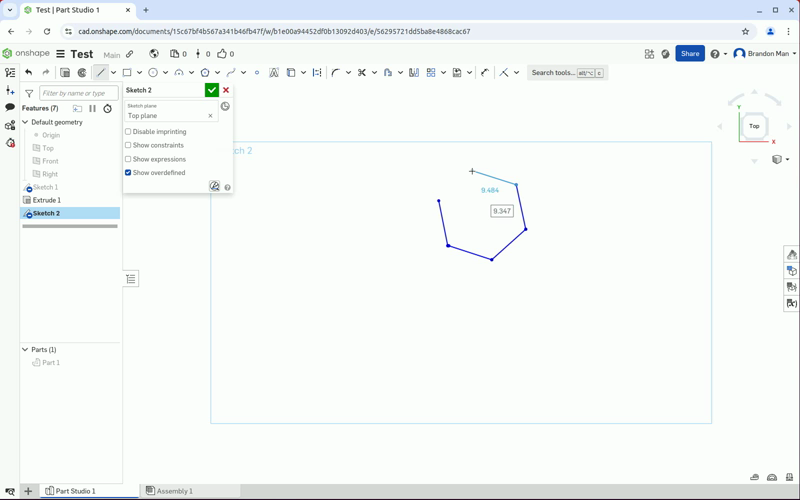
click(472, 170)
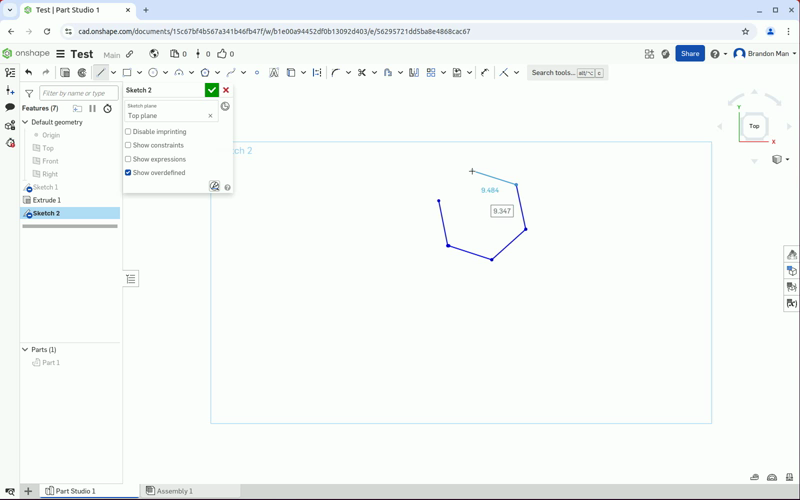
key_up(shift)
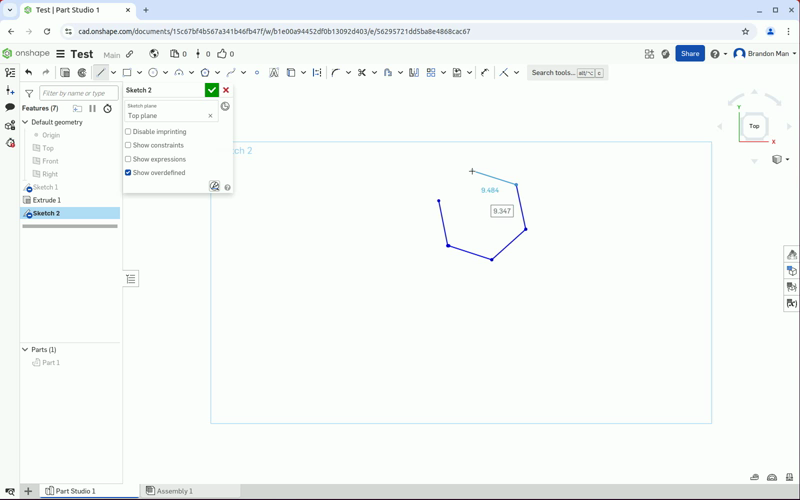
mouse_move(502, 170)
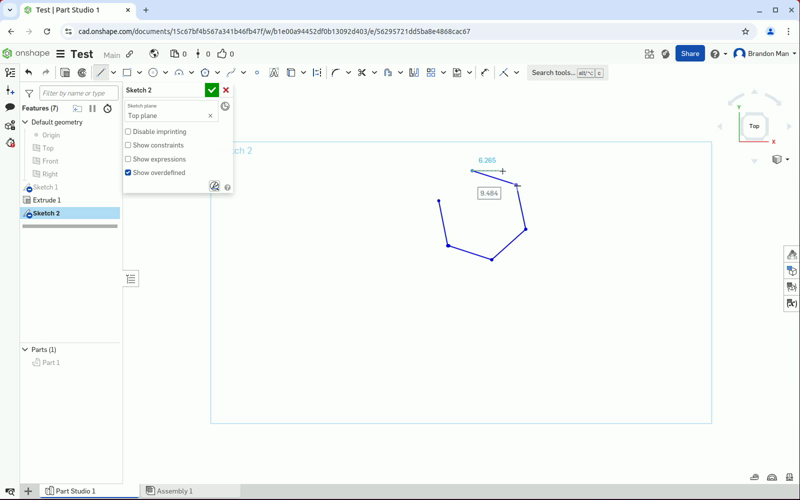
key_down(shift)
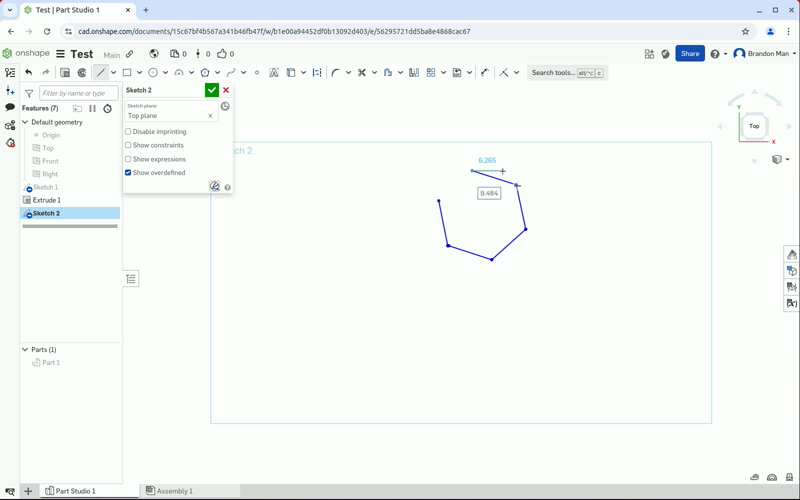
mouse_move(438, 200)
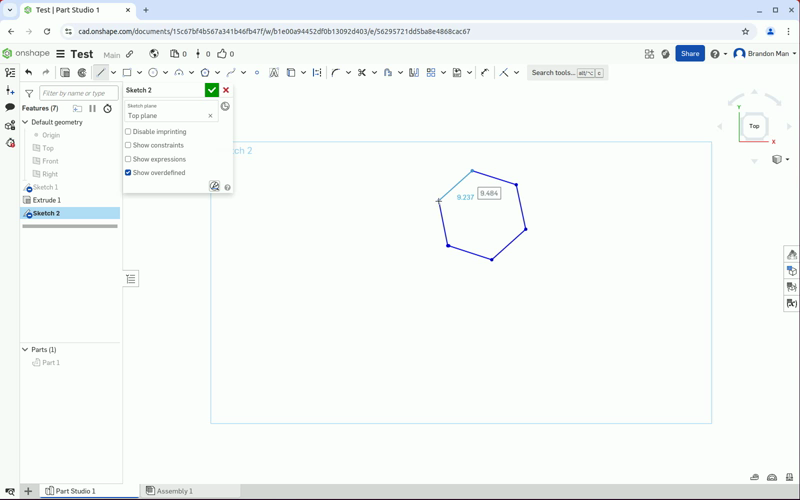
key_up(shift)
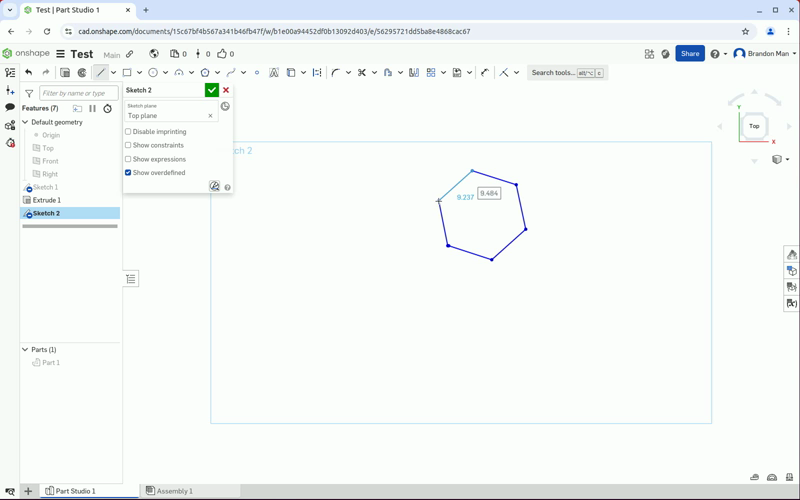
click(438, 200)
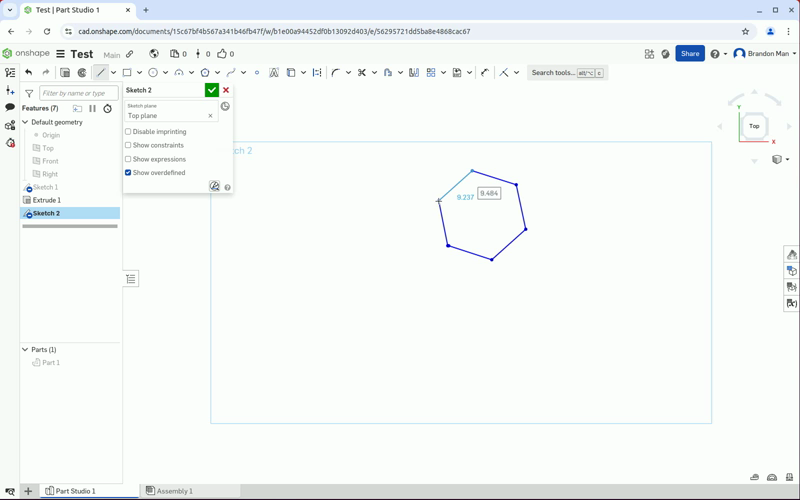
key(esc)
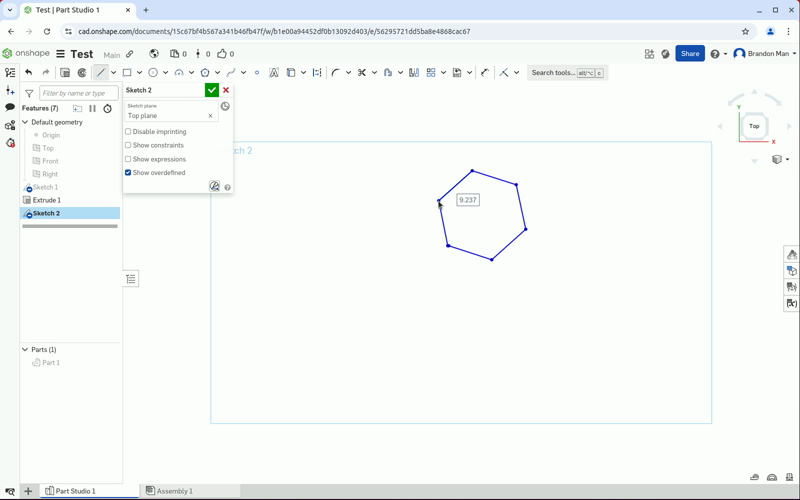
mouse_move(467, 194)
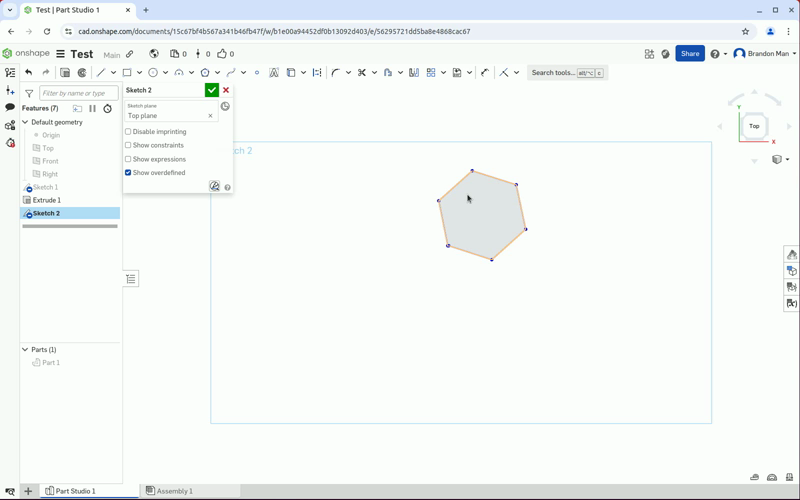
click(467, 194)
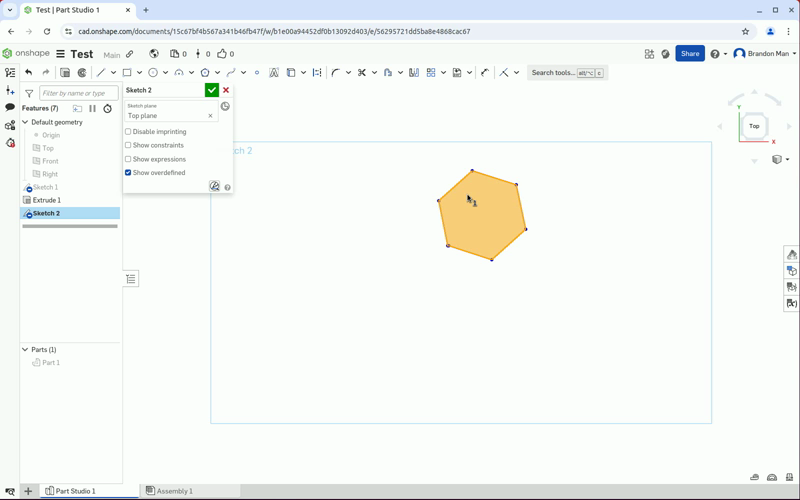
mouse_move(73, 352)
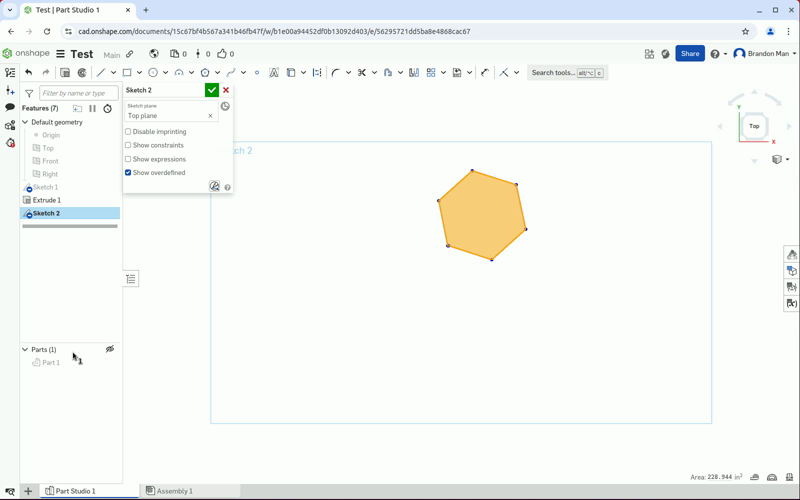
key(shift+y)
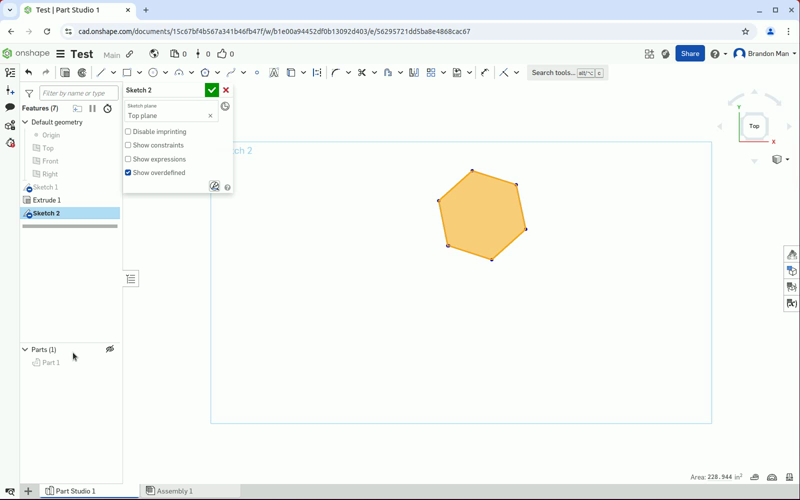
key(shift+e)
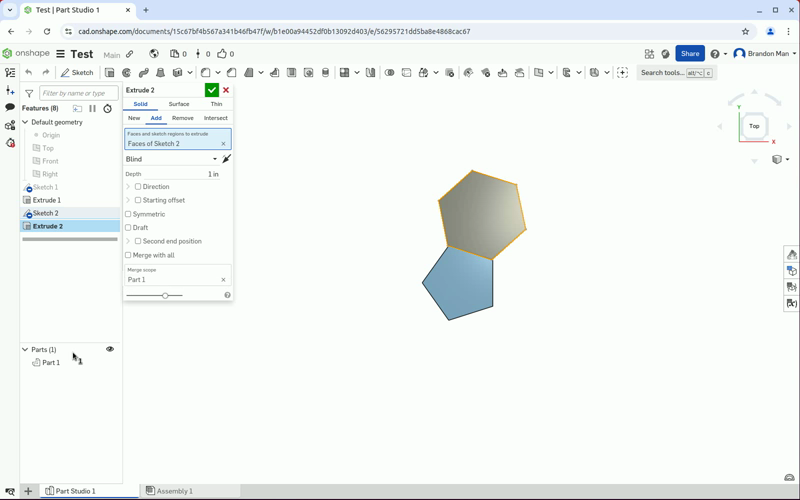
mouse_move(143, 106)
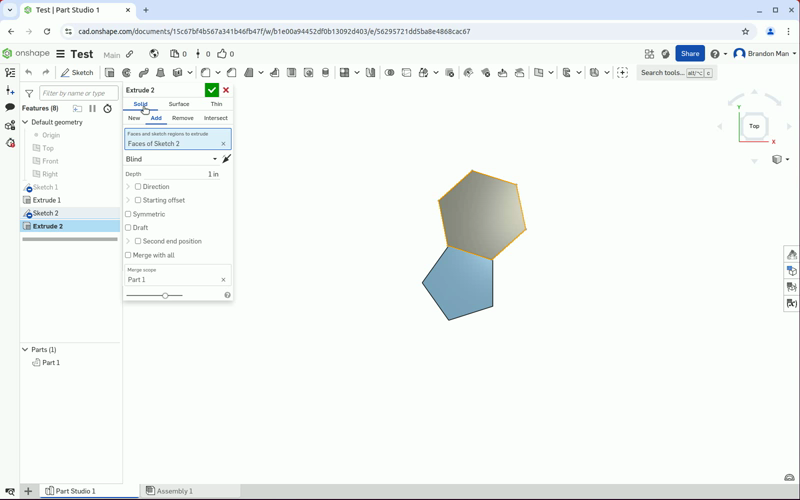
click(143, 106)
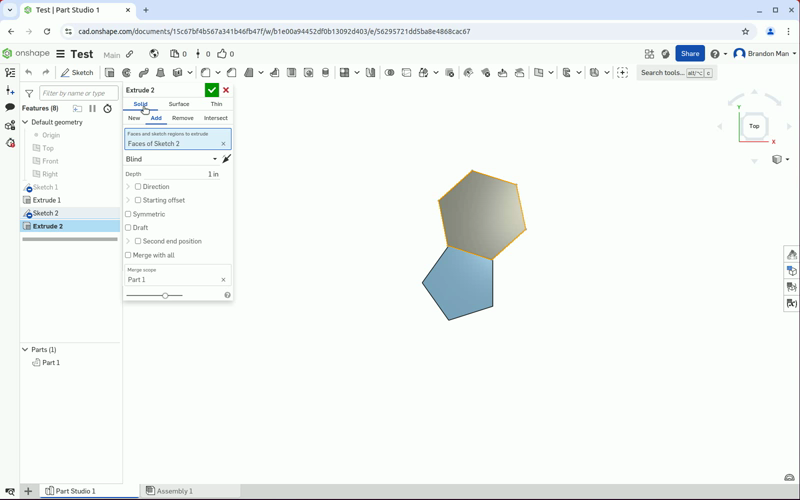
mouse_move(137, 120)
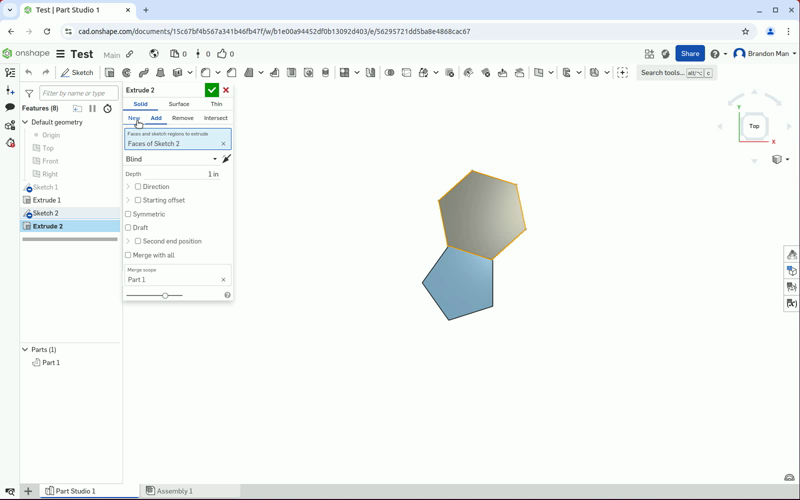
click(137, 120)
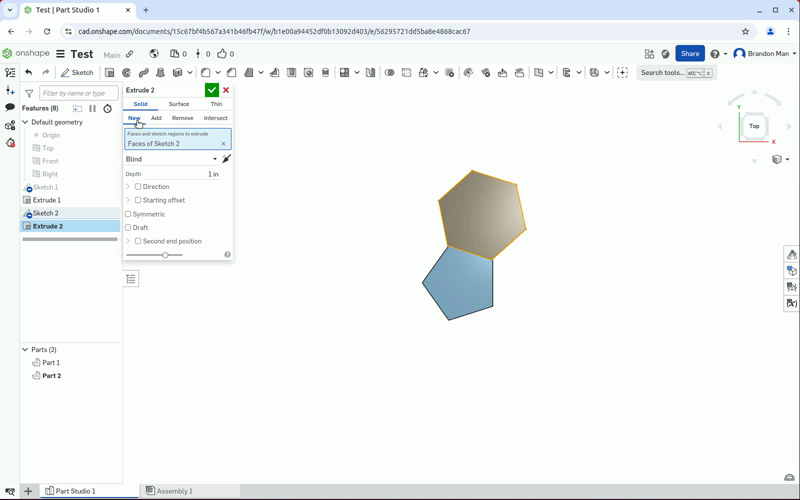
key(tab, 4)
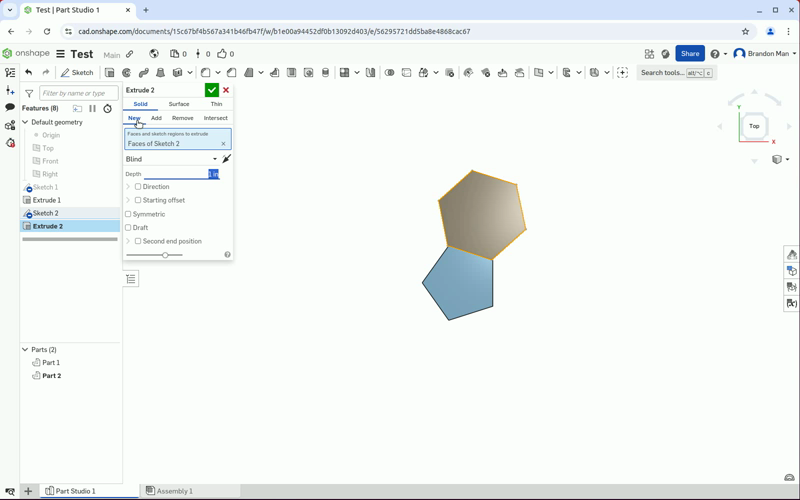
text(3.611)
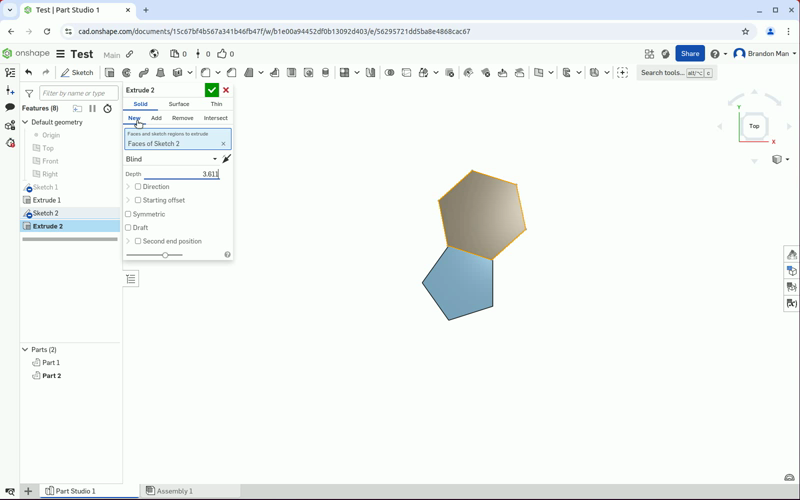
key(enter)
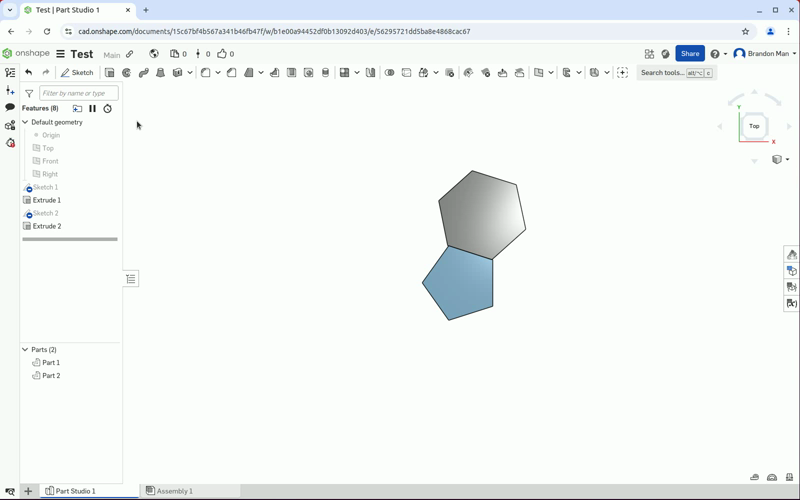
key(shift+h)
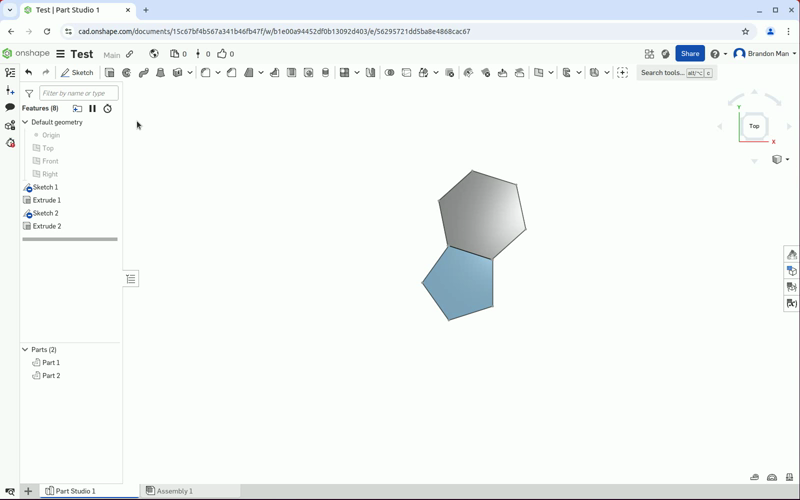
key(shift+h)
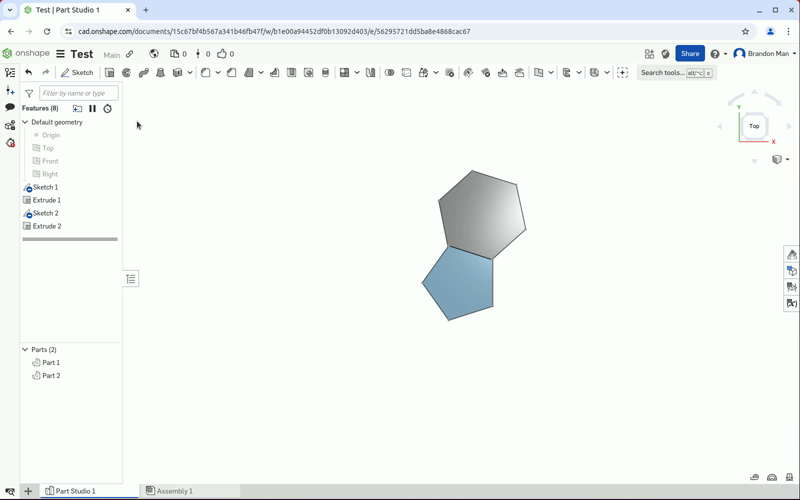
key(shift+7)
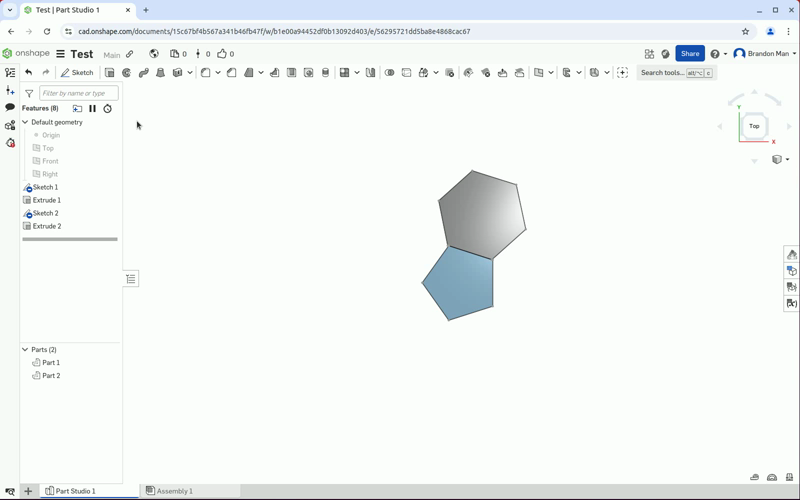
key(up, 3)
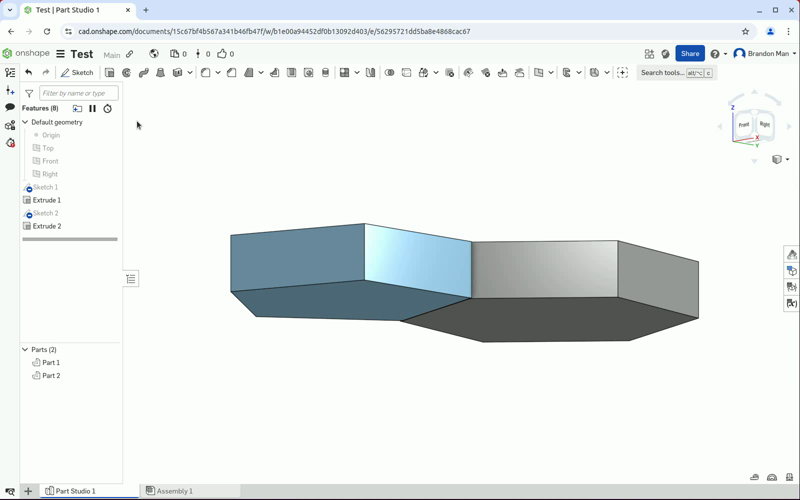
key(left, 3)
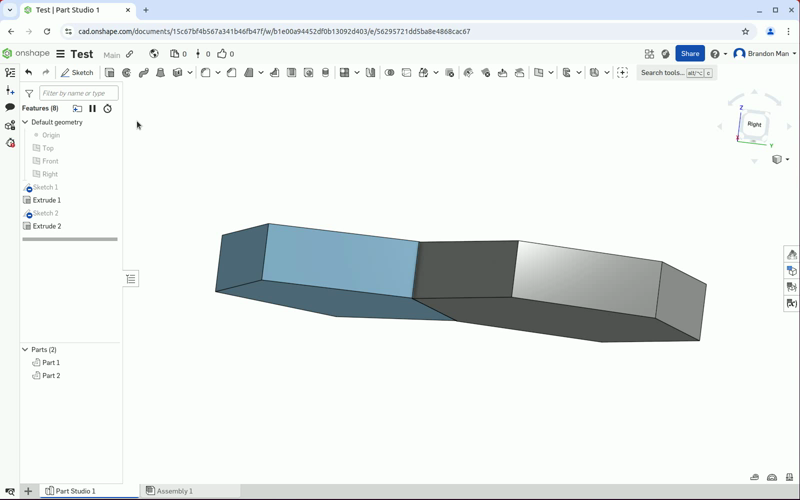
key(right, 3)
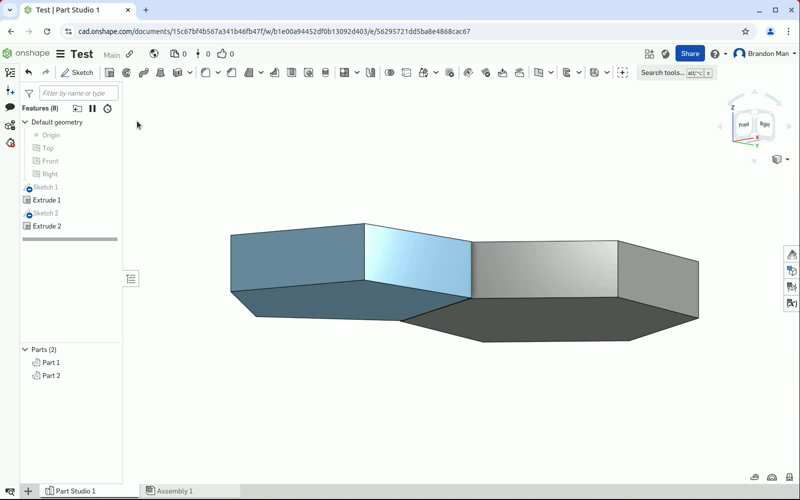
key(down, 3)
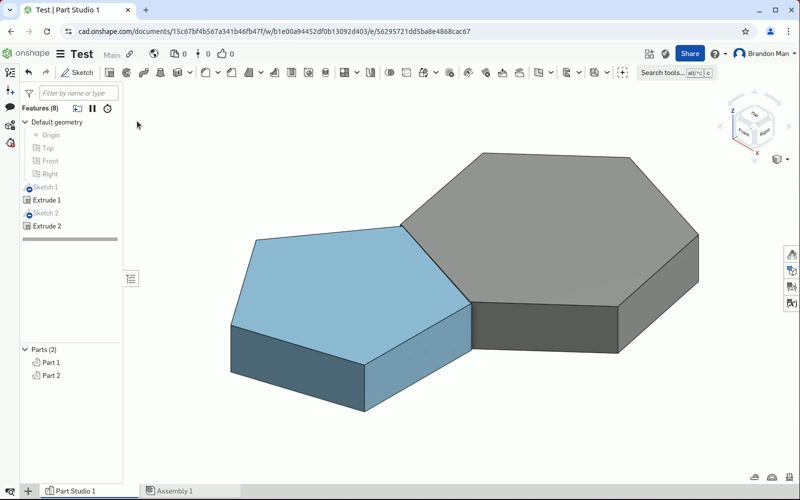
mouse_move(73, 189)
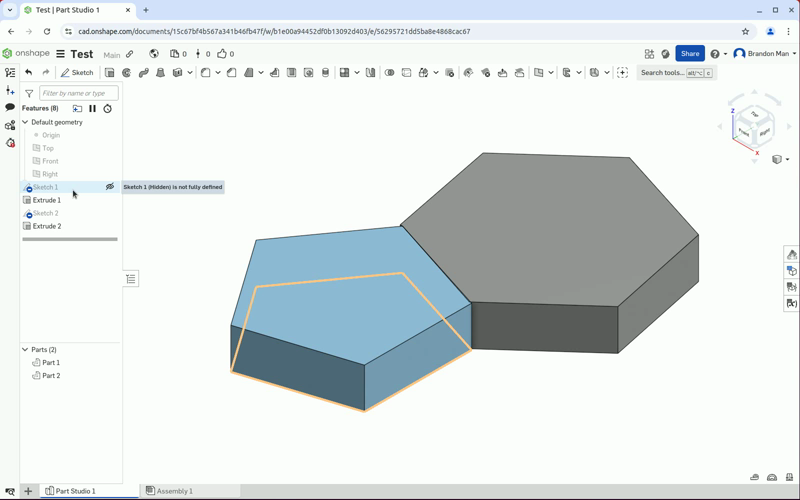
click(73, 189)